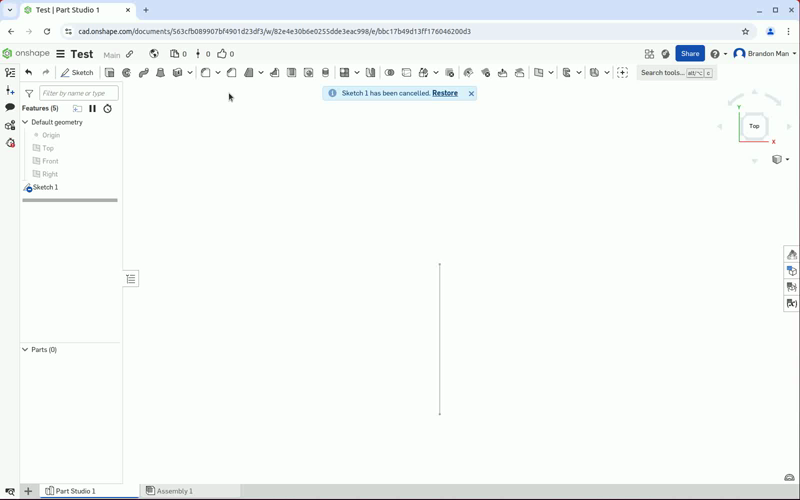
key(shift+h)
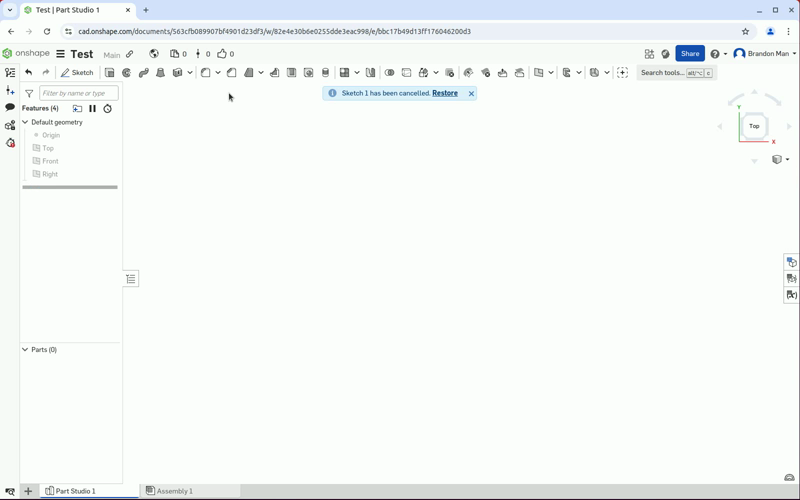
mouse_move(73, 352)
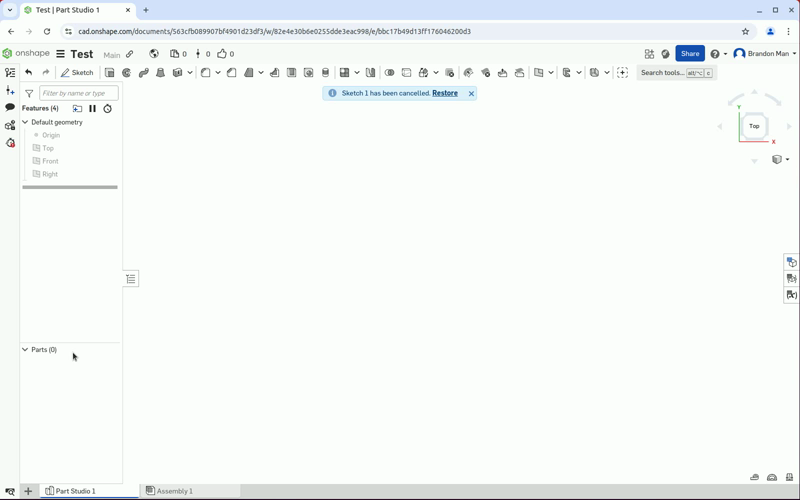
key(y)
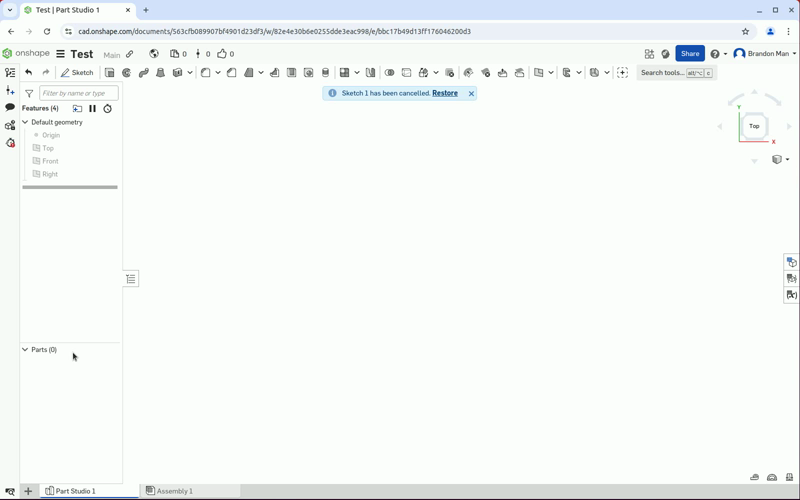
key(shift+p)
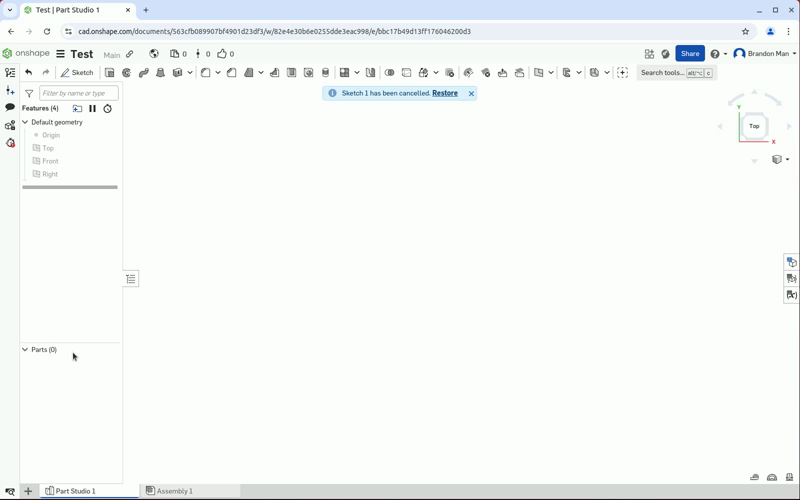
key(space)
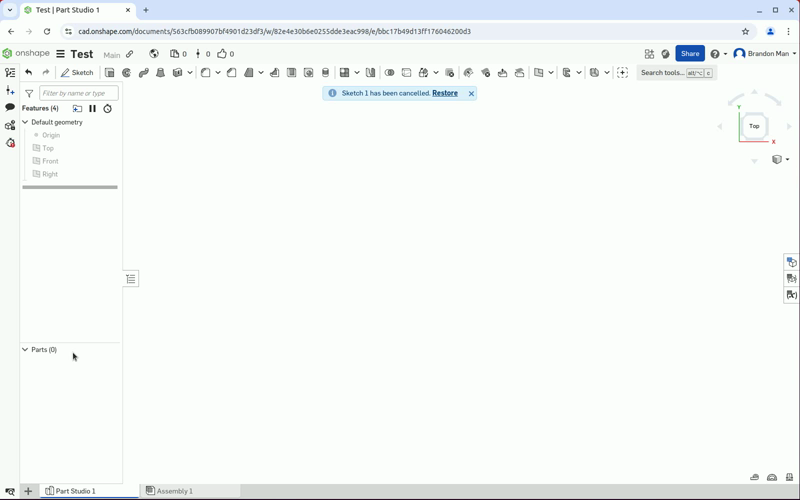
key_down(shift)
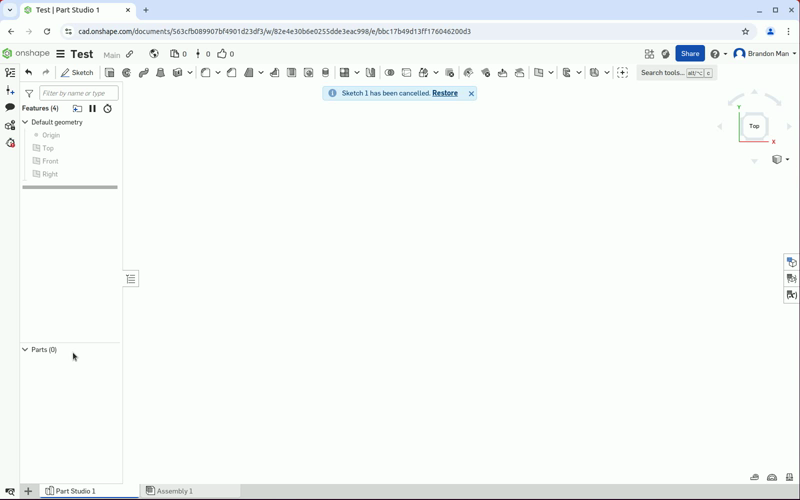
key(up)
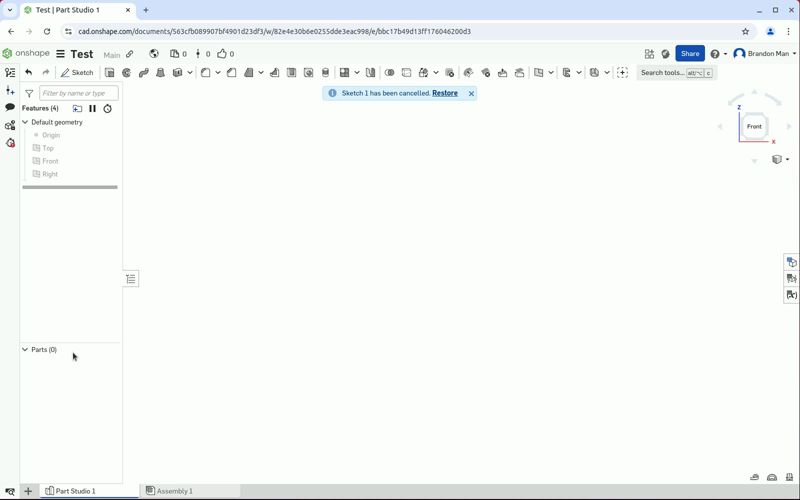
key_up(shift)
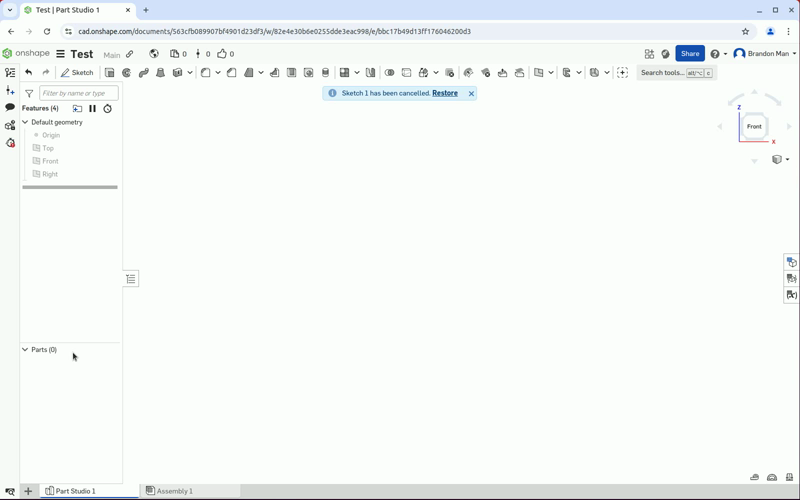
mouse_move(73, 352)
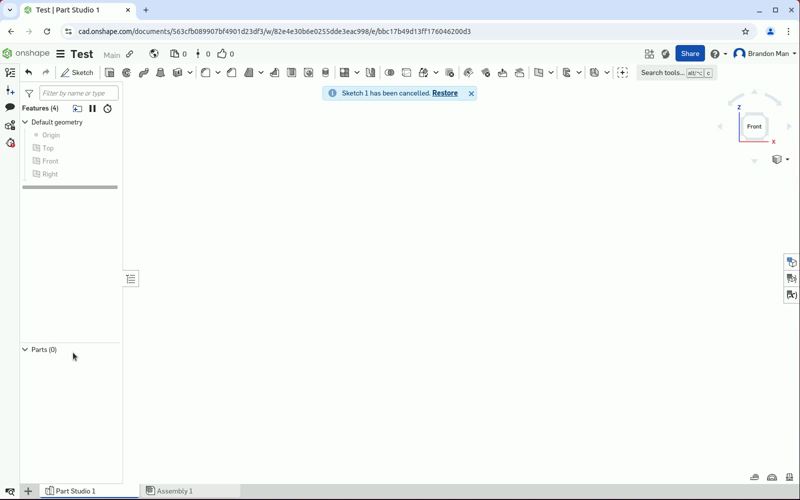
key(shift+y)
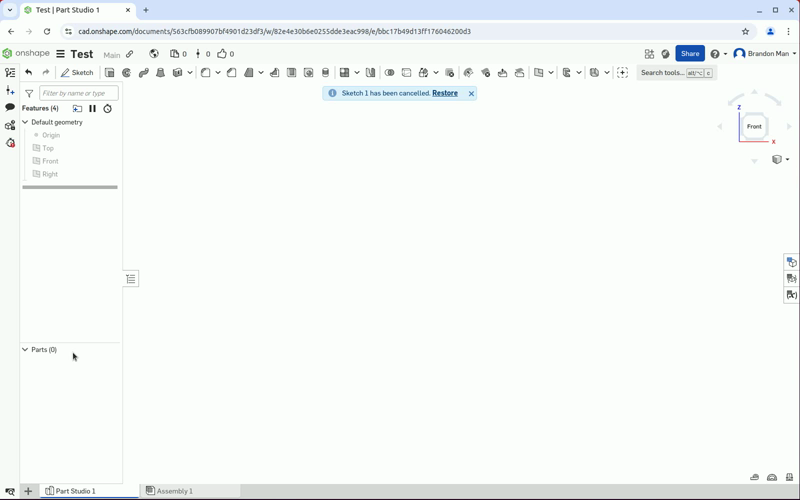
key(shift+s)
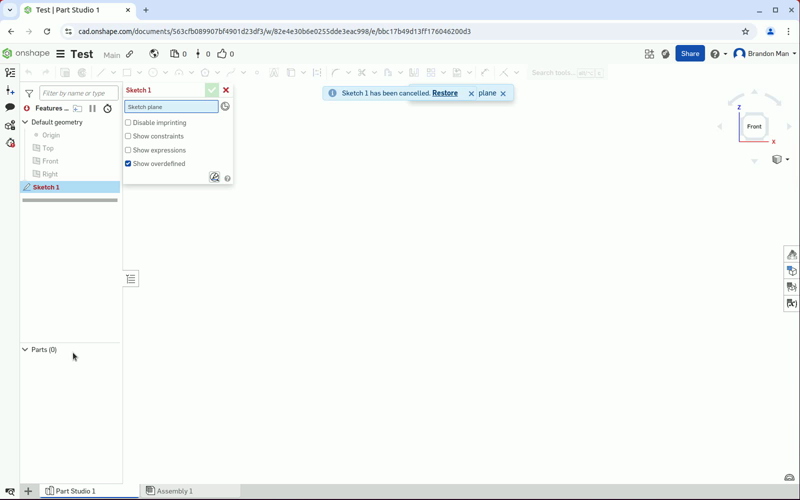
mouse_move(73, 163)
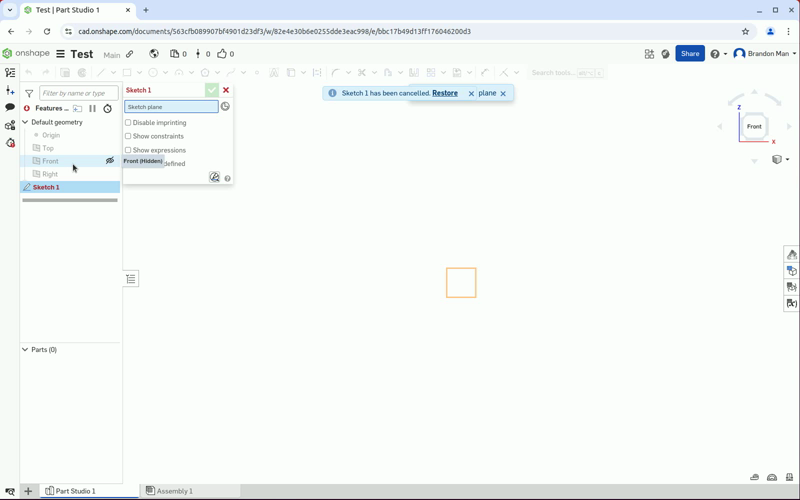
click(73, 163)
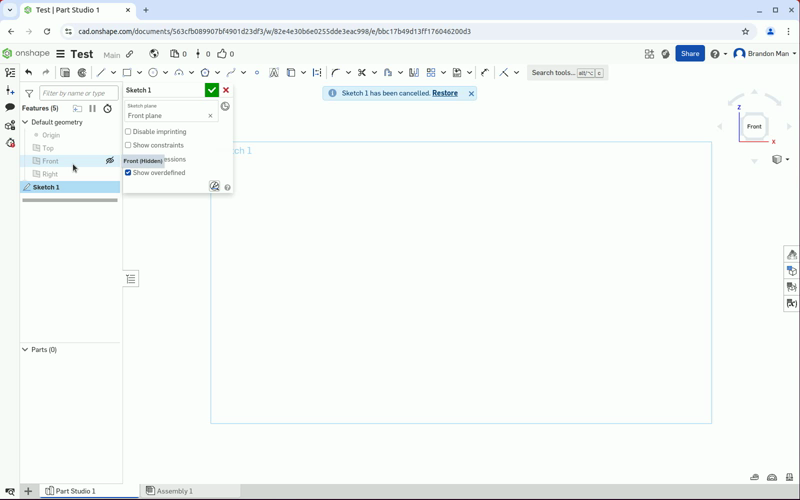
mouse_move(73, 352)
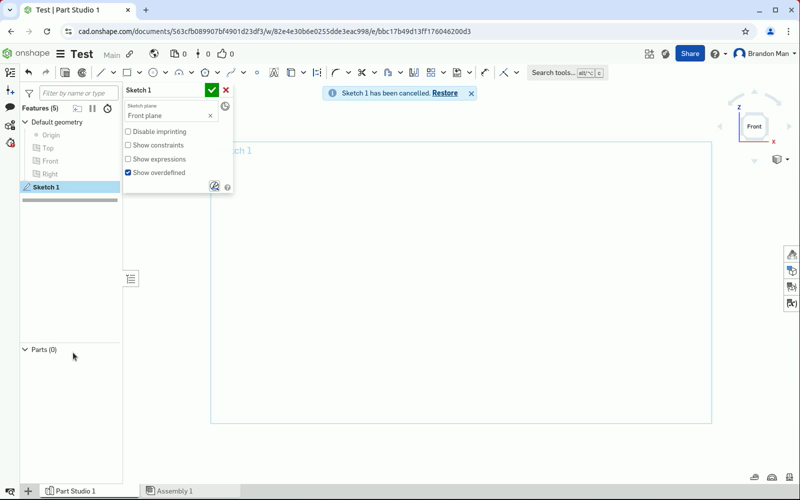
key(y)
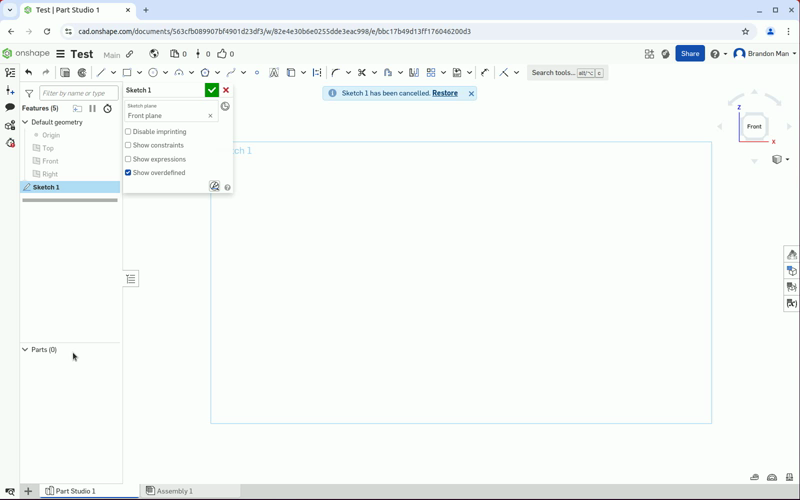
key(c)
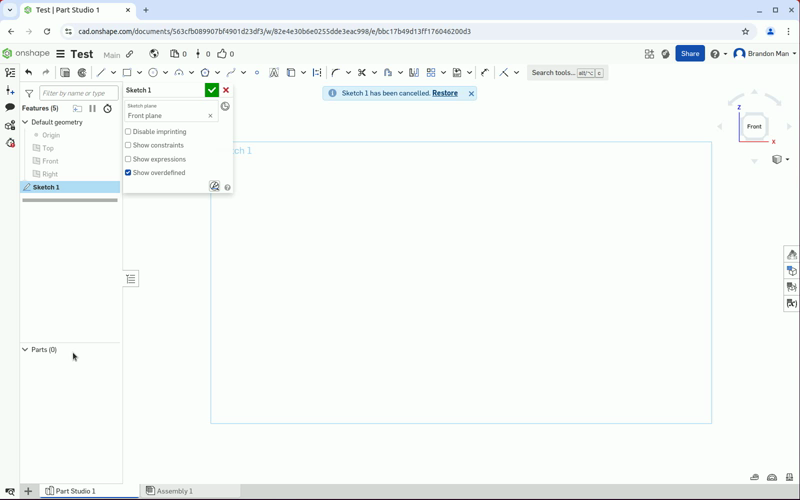
key_down(shift)
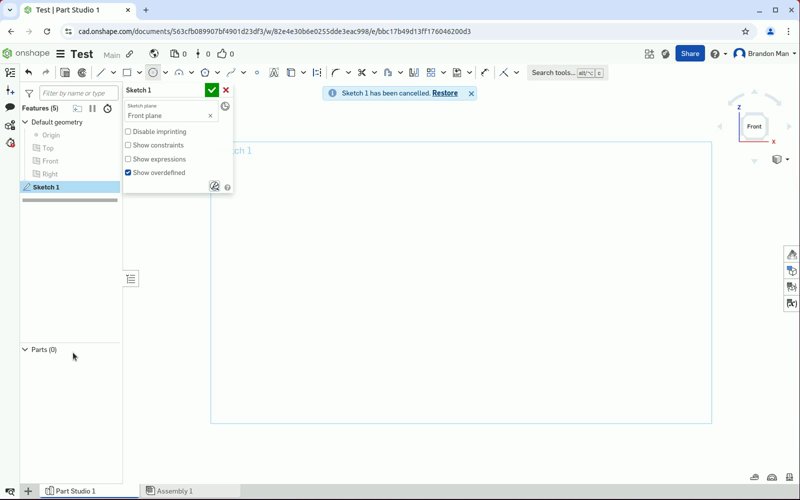
mouse_move(460, 282)
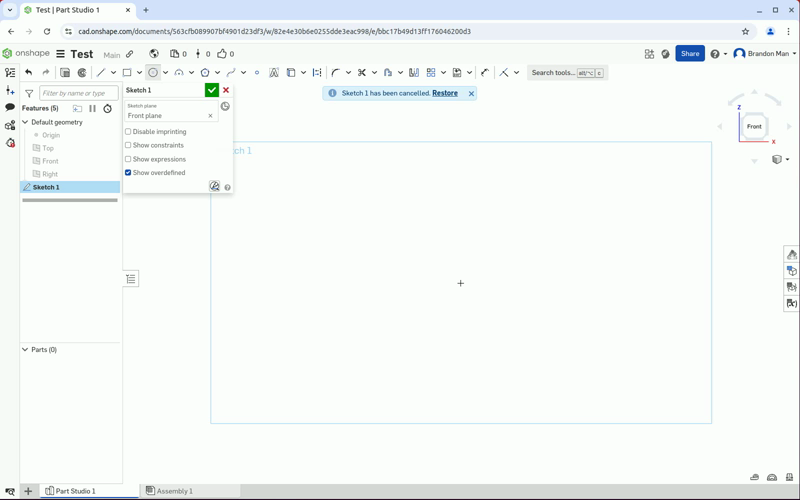
click(460, 282)
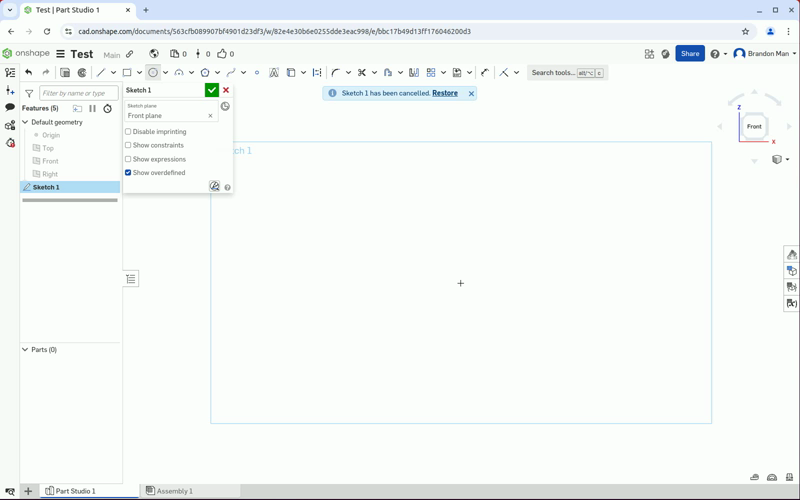
key_up(shift)
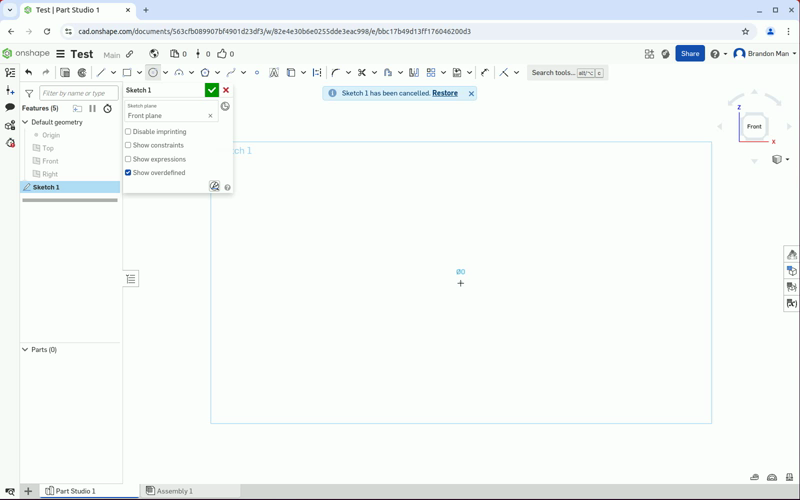
mouse_move(528, 282)
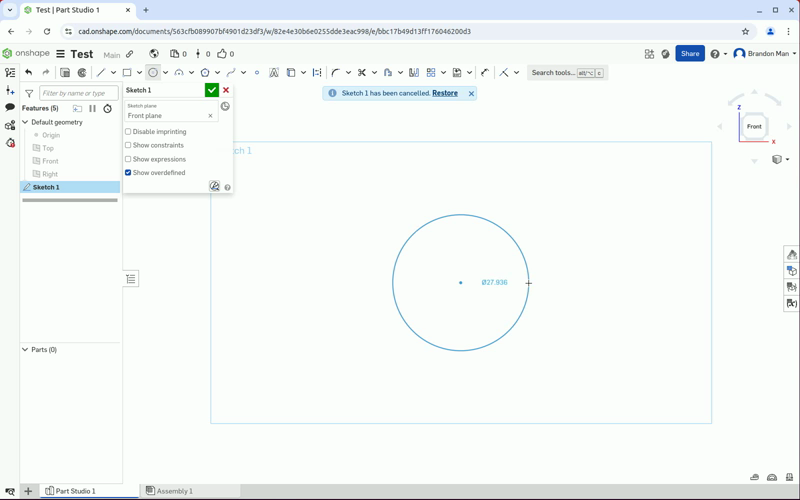
click(528, 282)
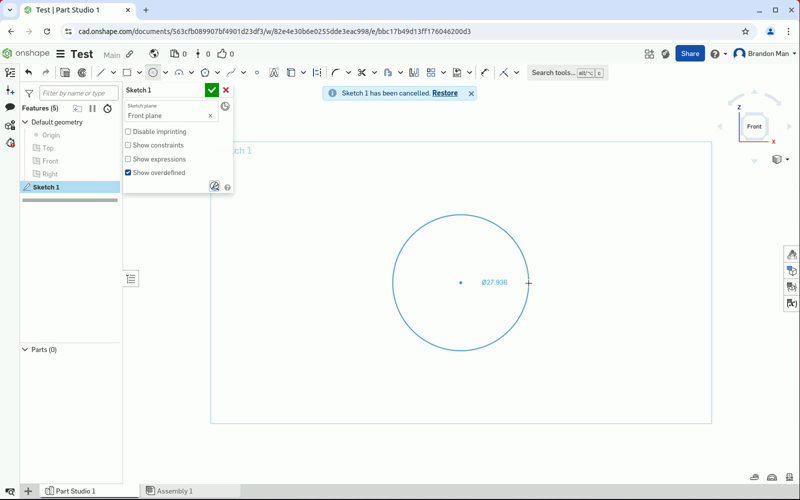
key(esc)
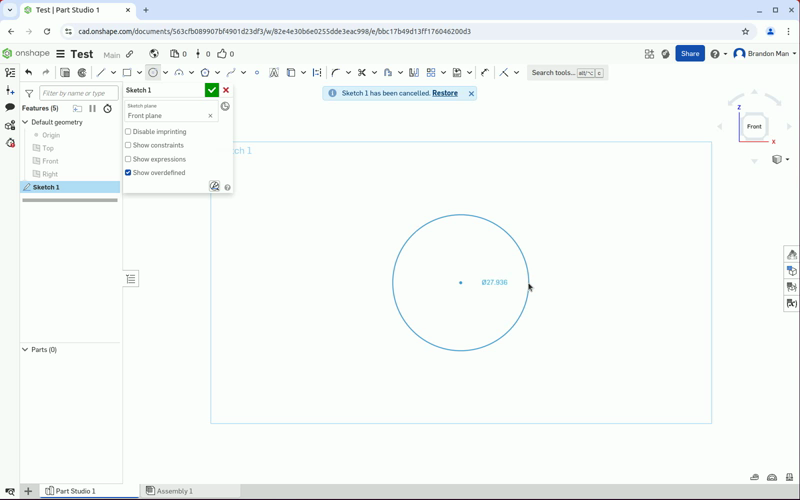
mouse_move(505, 255)
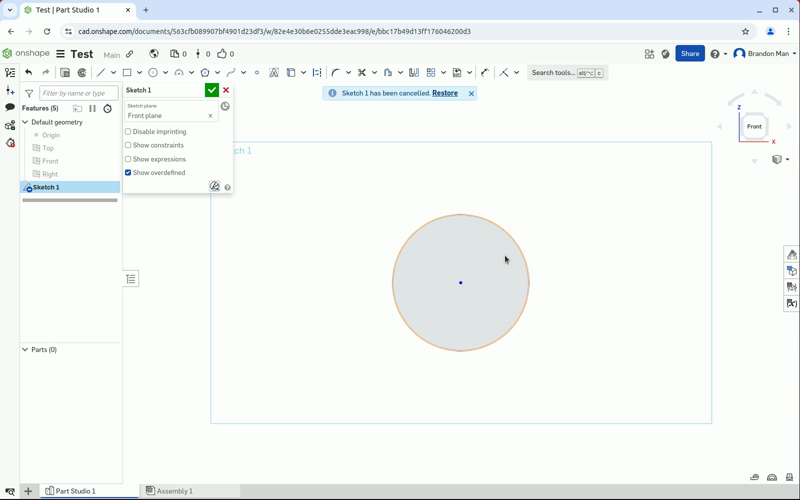
click(505, 255)
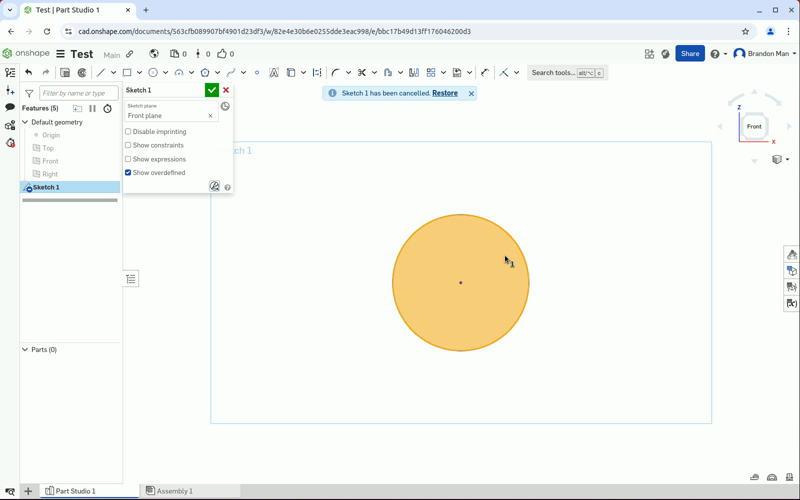
mouse_move(73, 352)
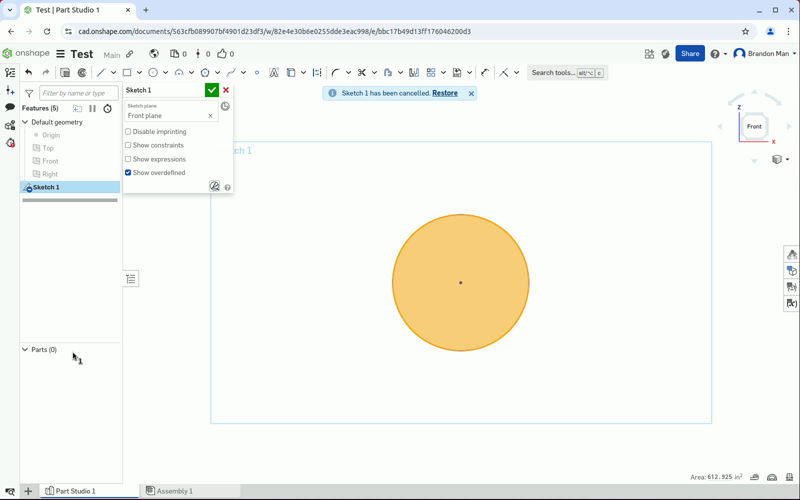
key(shift+y)
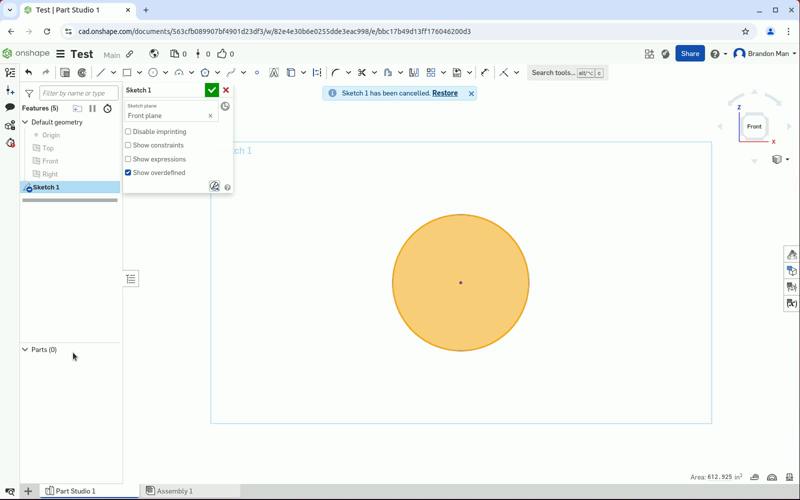
key(shift+e)
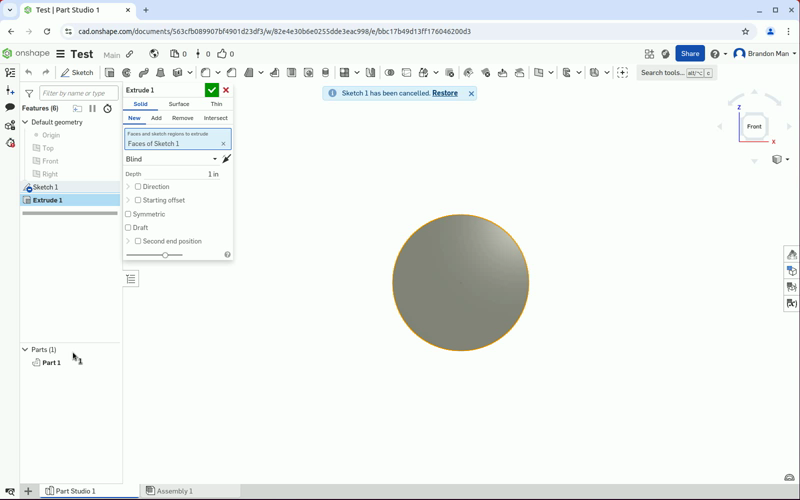
mouse_move(143, 106)
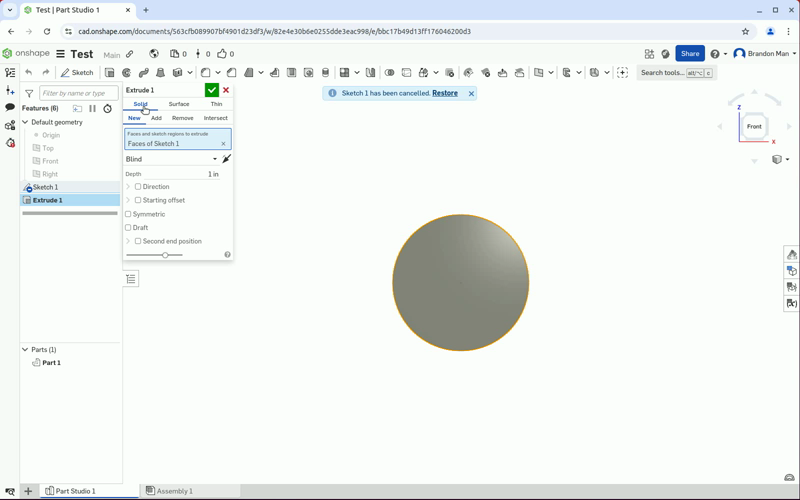
click(143, 106)
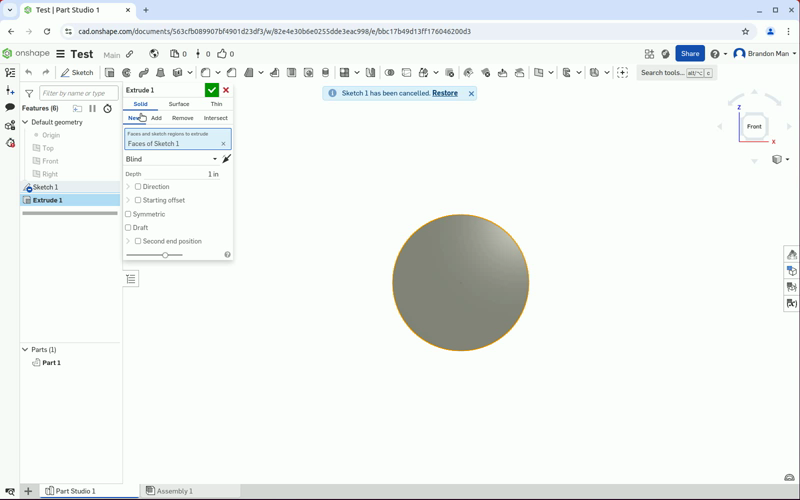
mouse_move(137, 120)
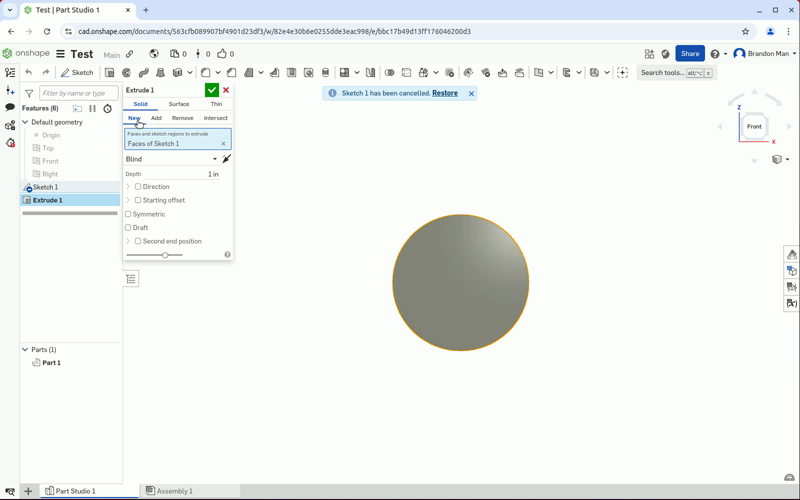
click(137, 120)
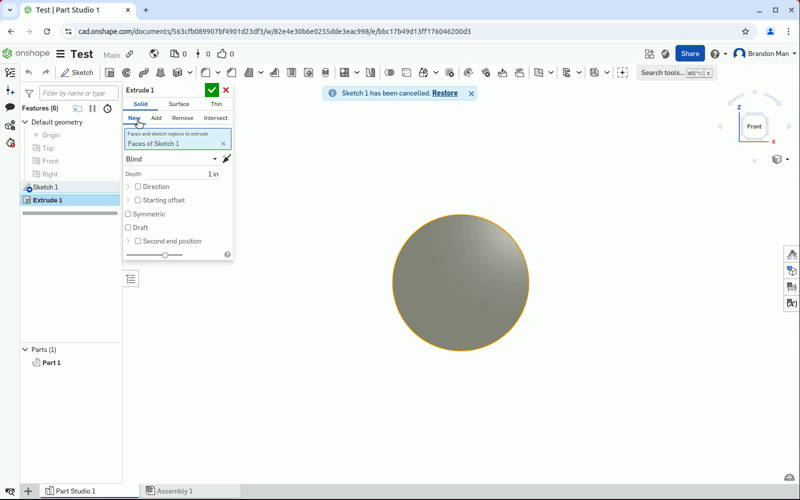
key(tab, 4)
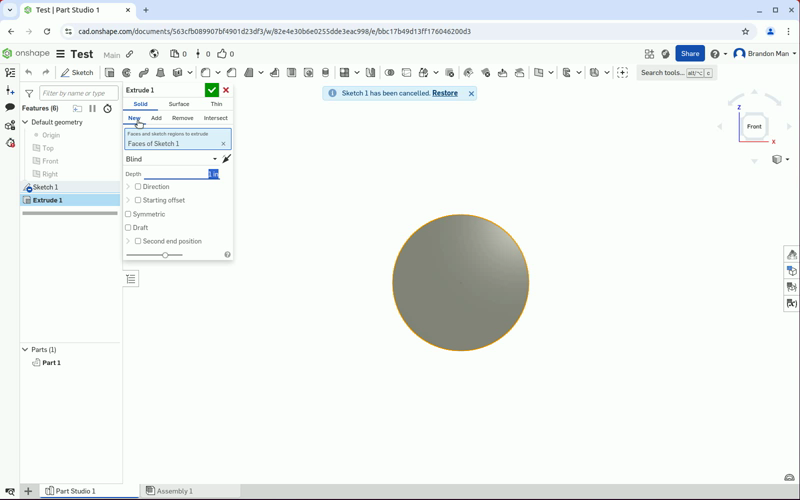
text(23.108)
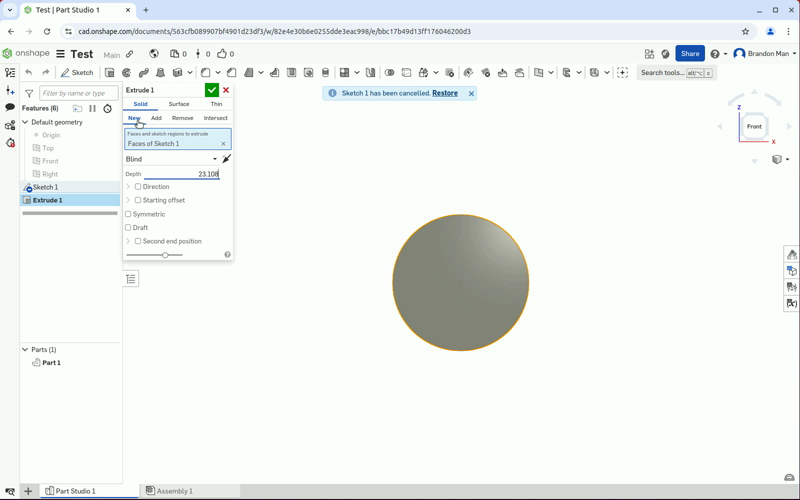
key(enter)
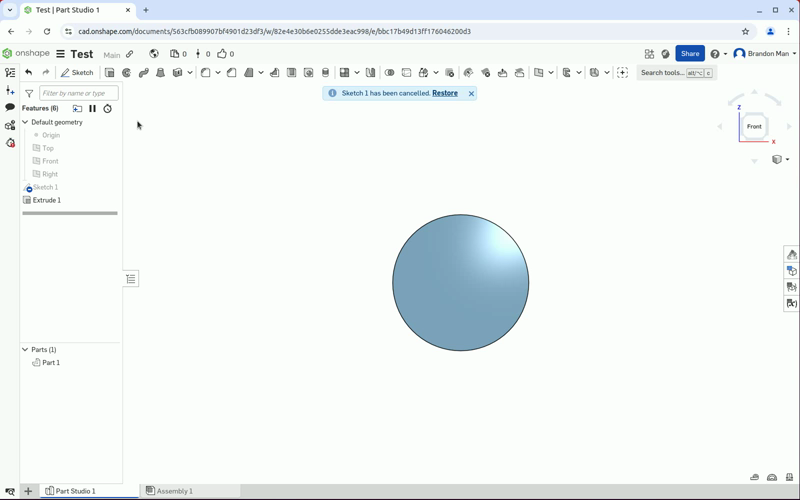
key(shift+h)
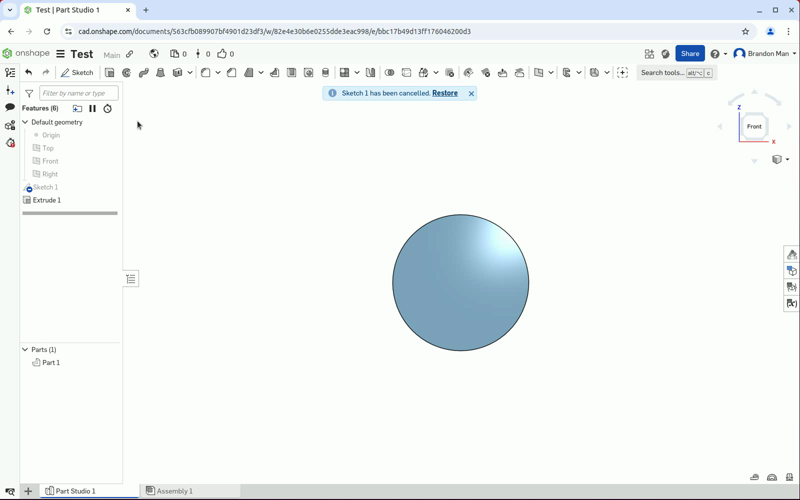
key(shift+h)
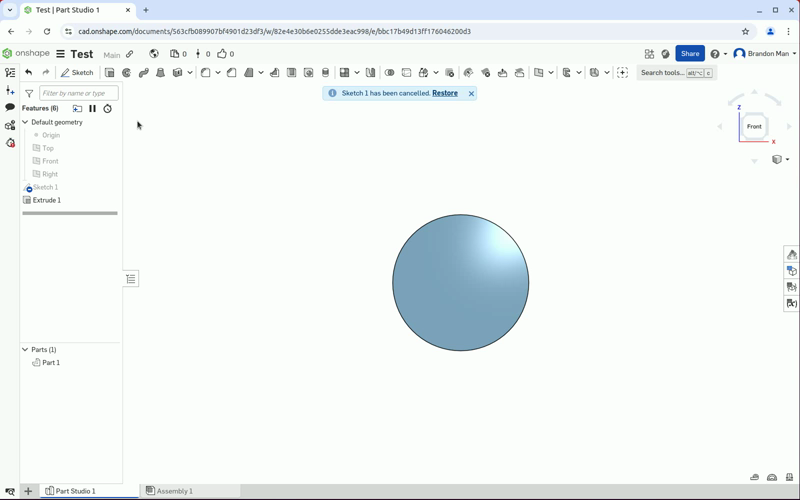
mouse_move(73, 189)
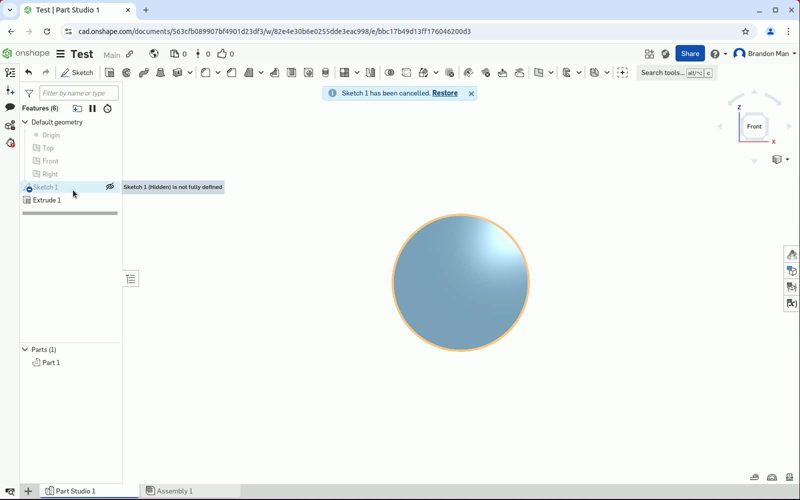
click(73, 189)
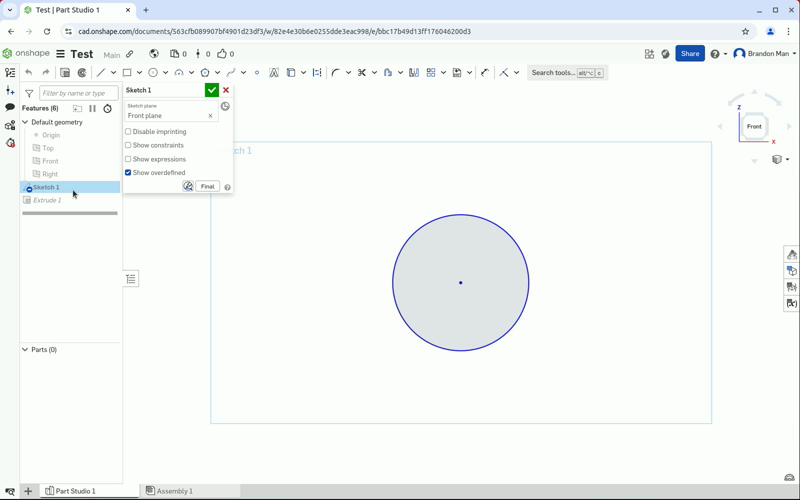
mouse_move(229, 92)
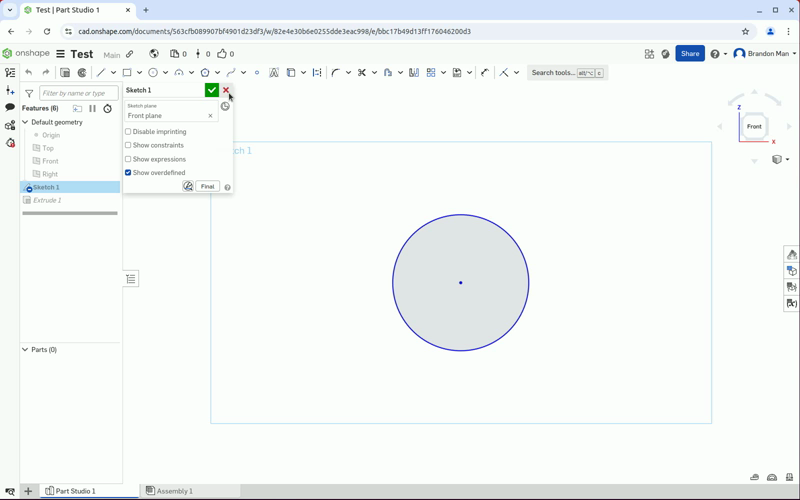
click(229, 92)
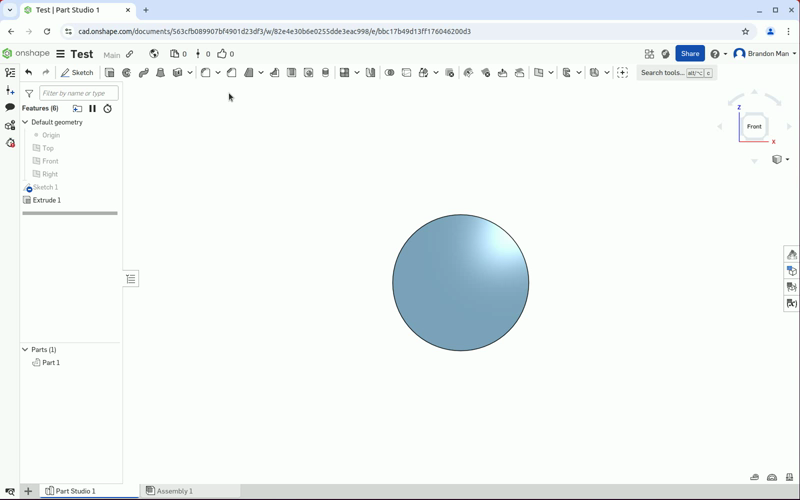
mouse_move(541, 75)
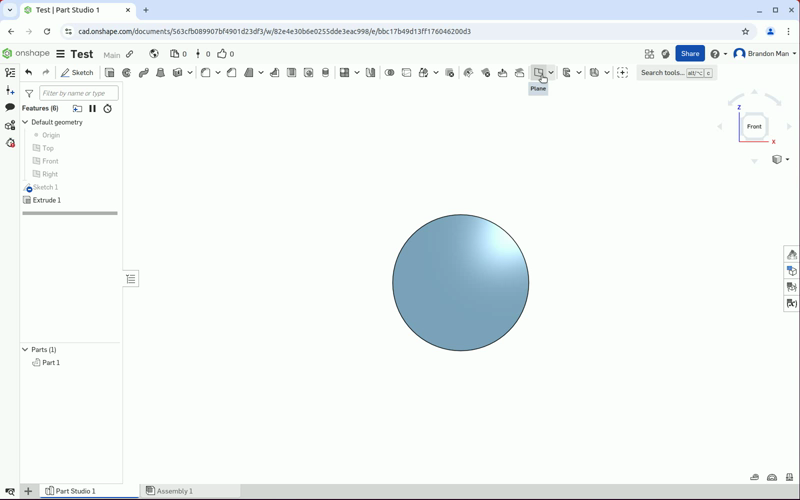
click(541, 75)
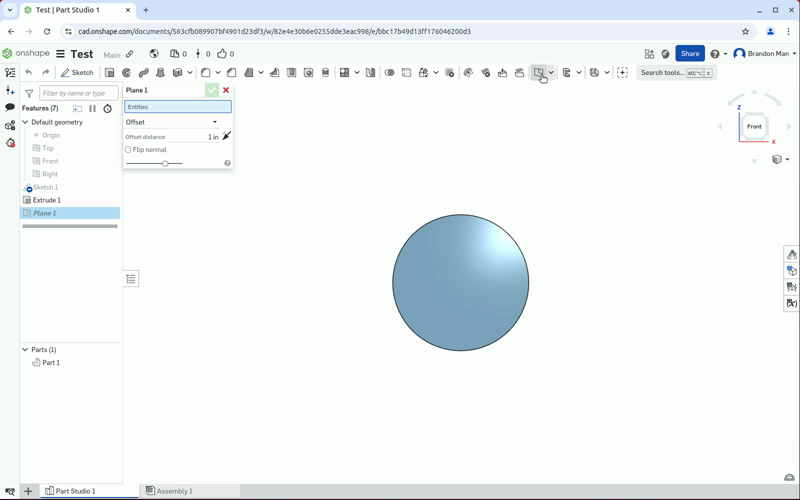
mouse_move(73, 163)
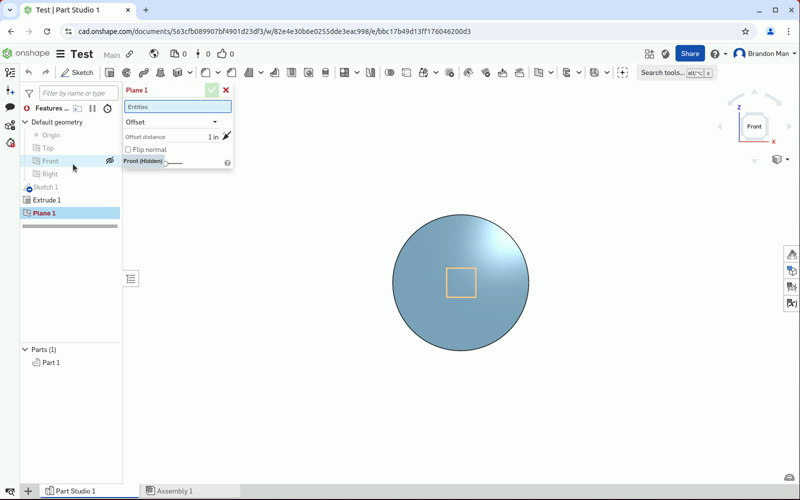
click(73, 163)
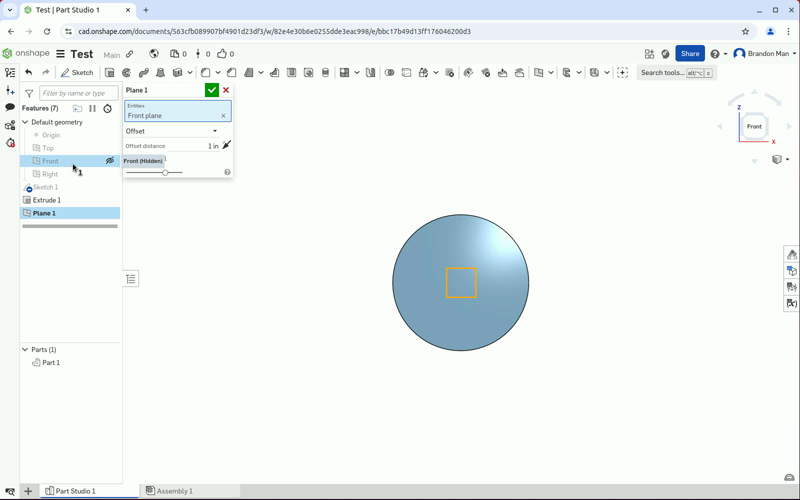
key(tab, 2)
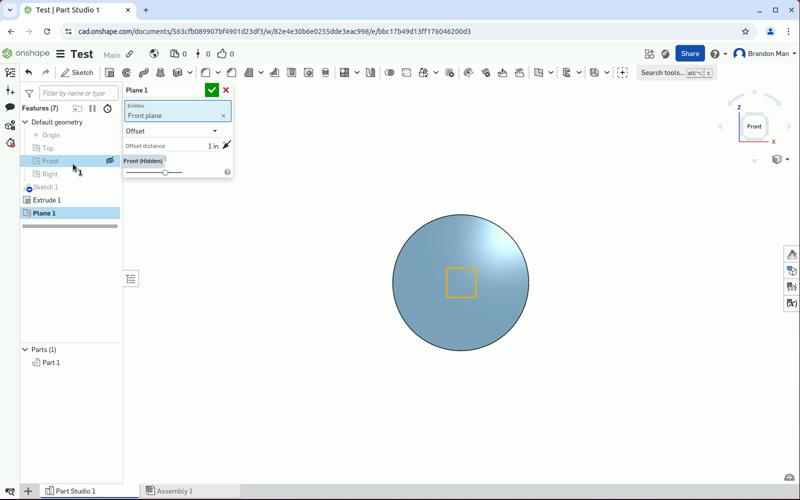
text(23.108)
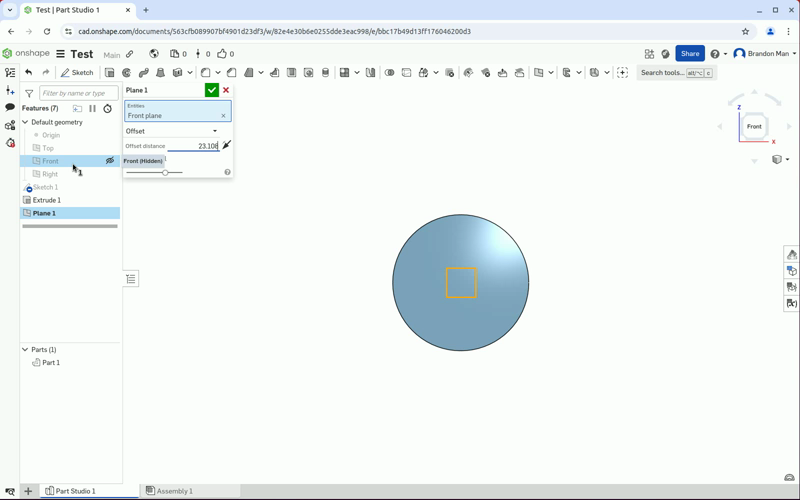
key(enter, 2)
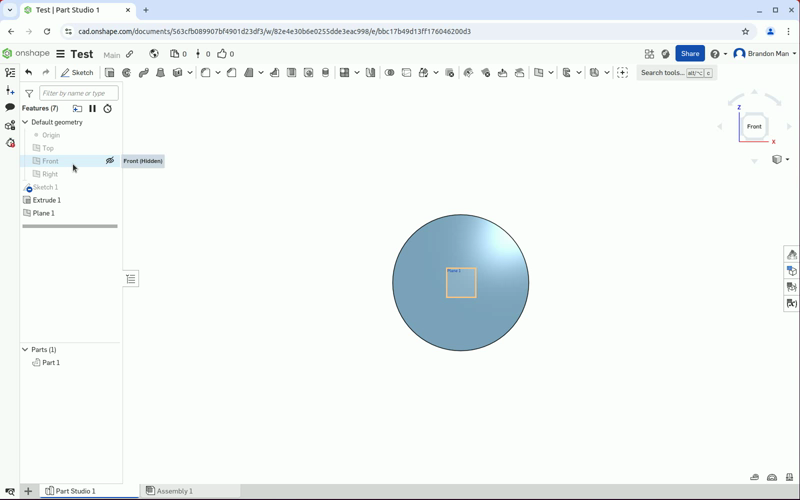
key(shift+s)
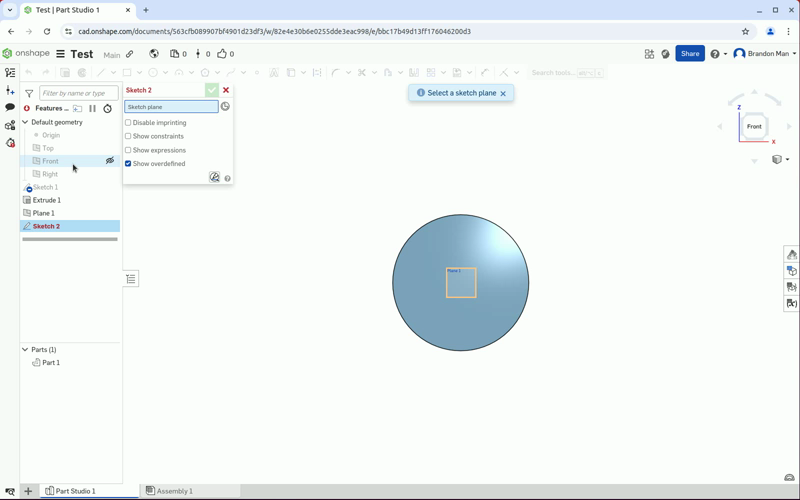
mouse_move(73, 215)
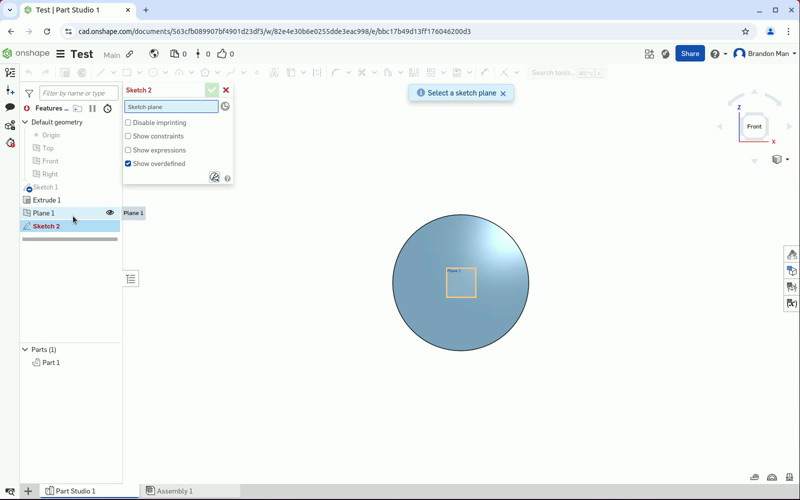
click(73, 215)
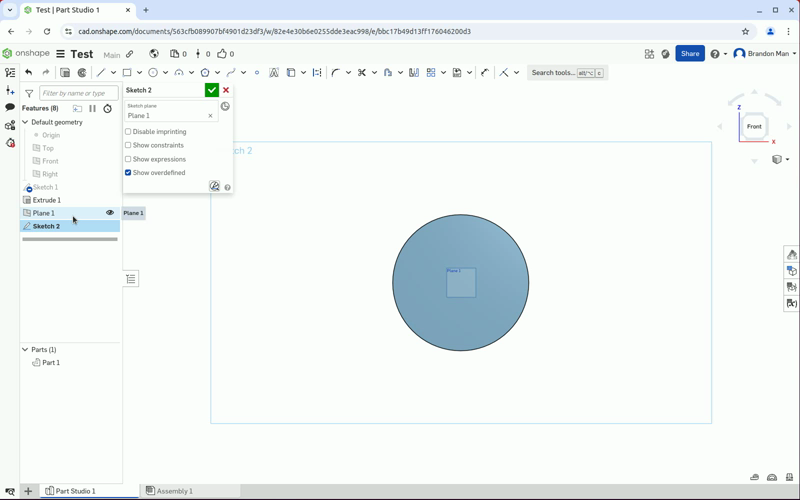
mouse_move(73, 352)
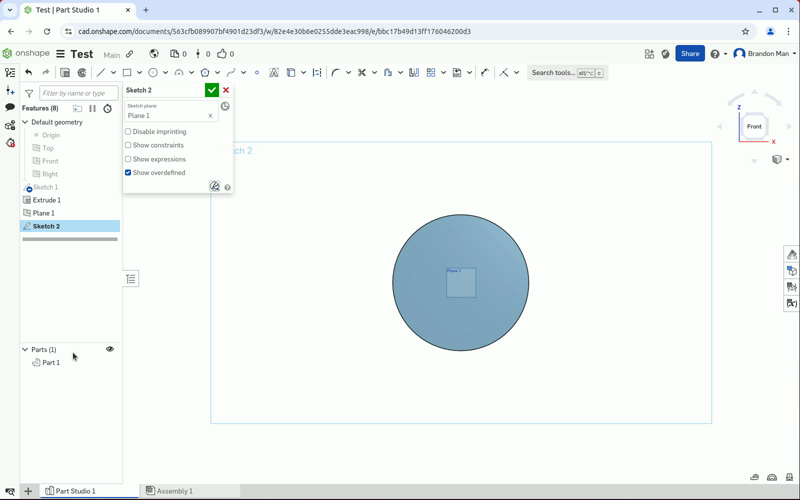
key(y)
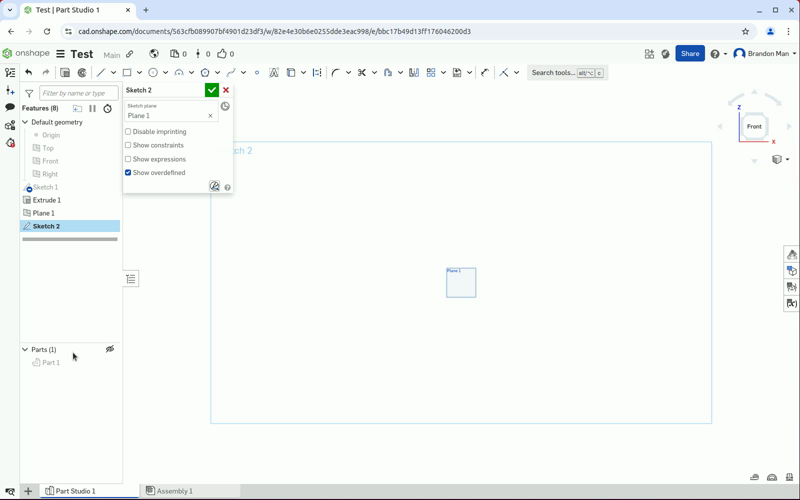
key(c)
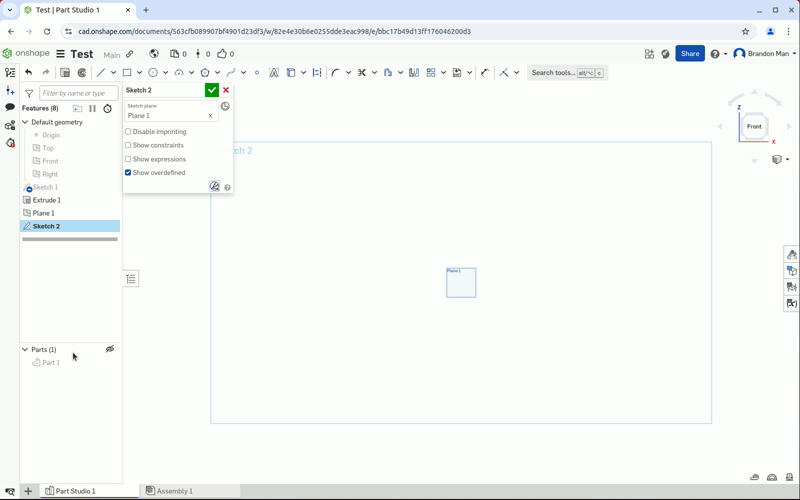
key_down(shift)
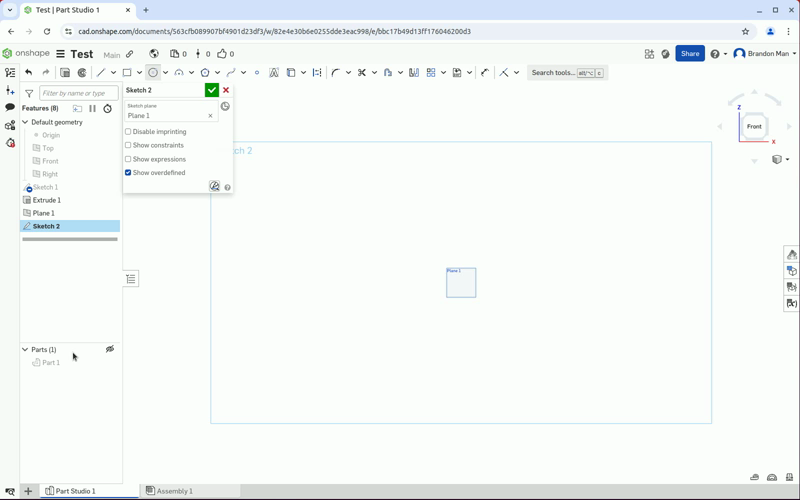
mouse_move(460, 282)
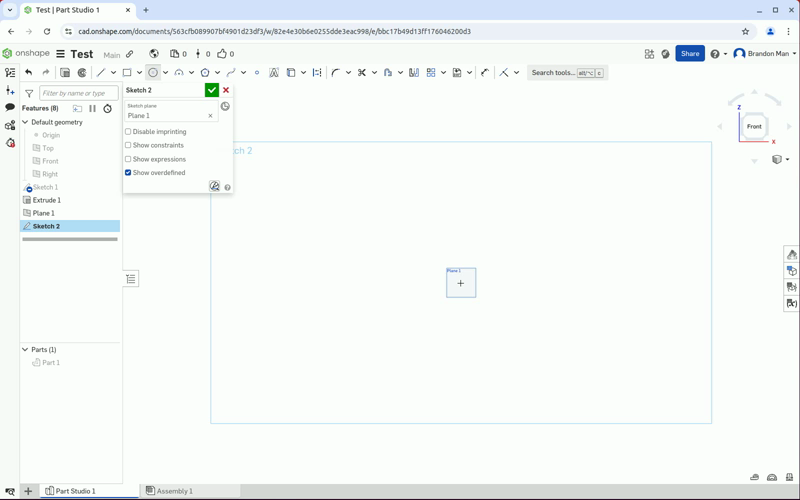
click(460, 282)
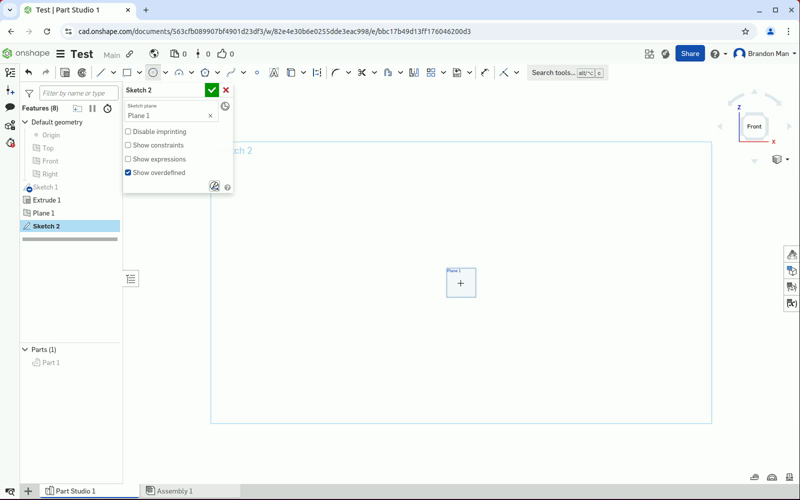
key_up(shift)
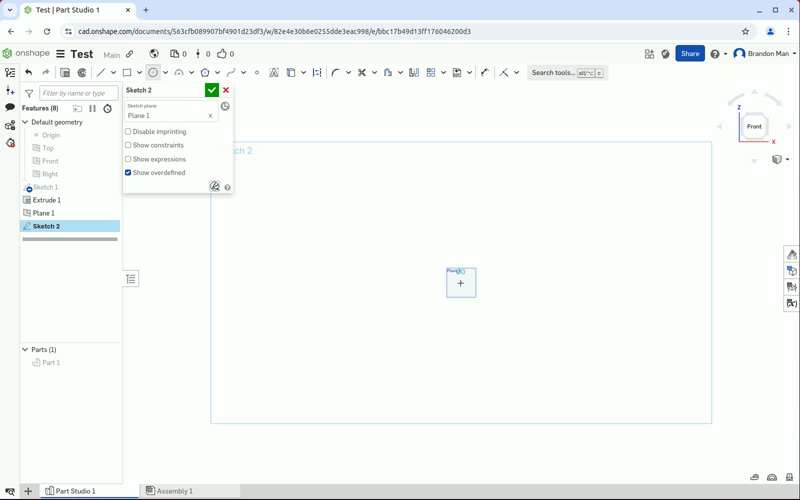
mouse_move(470, 282)
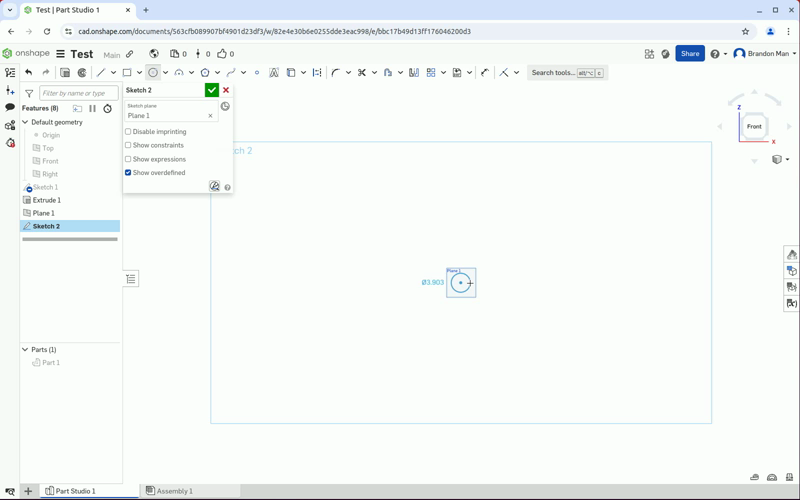
click(470, 282)
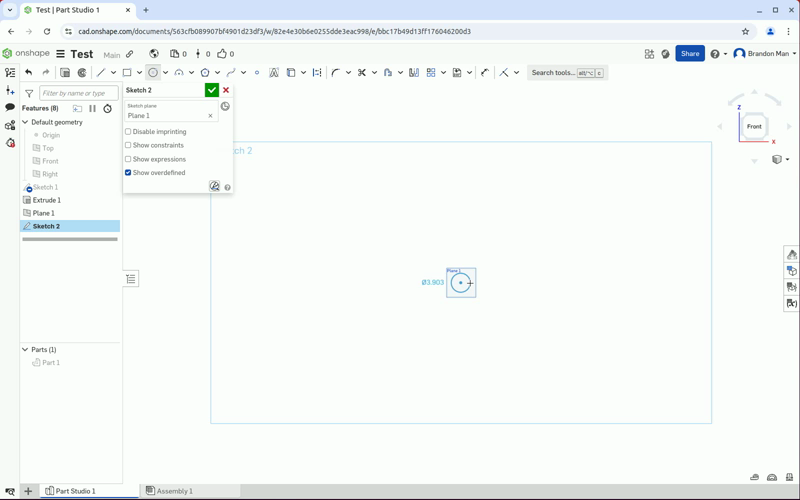
key(esc)
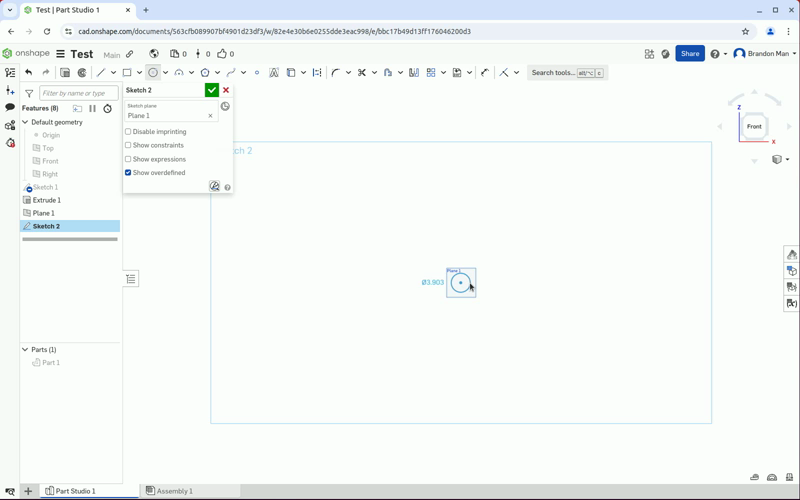
mouse_move(466, 279)
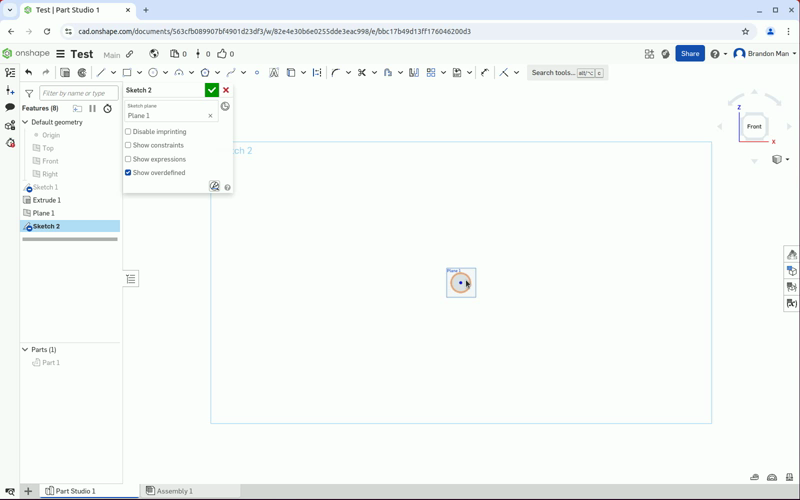
scroll(6)
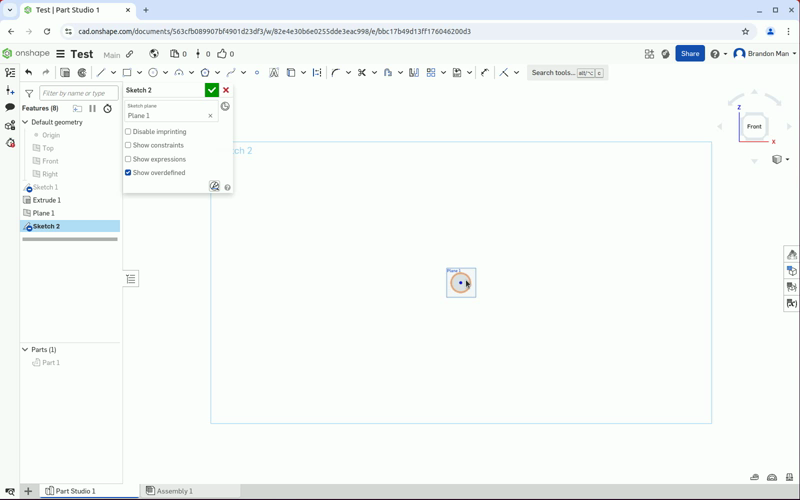
scroll(6)
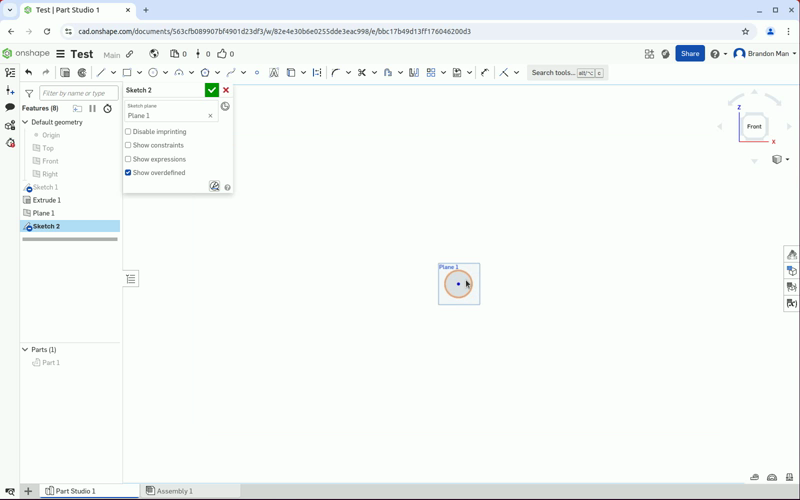
scroll(6)
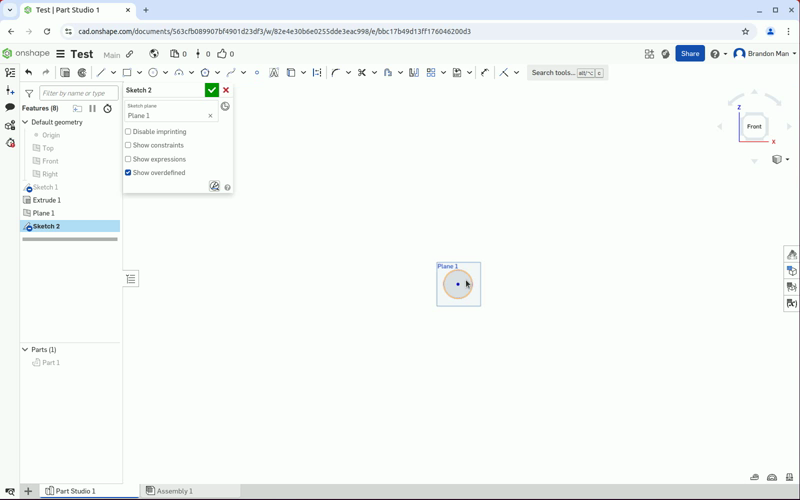
scroll(6)
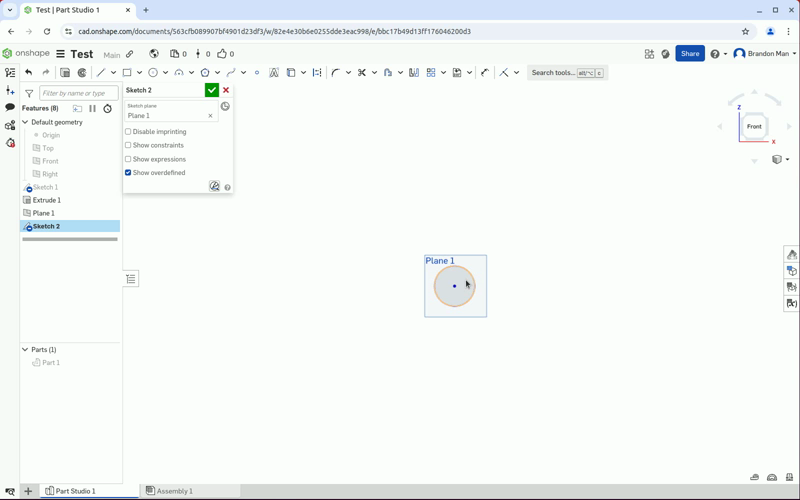
scroll(6)
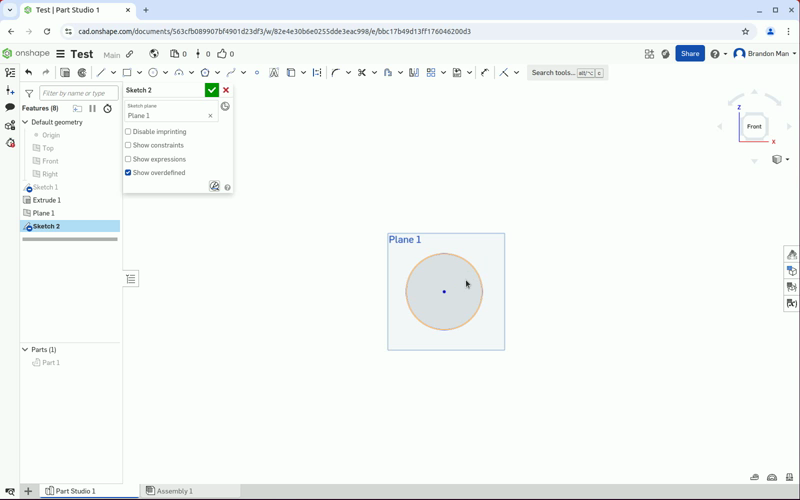
scroll(6)
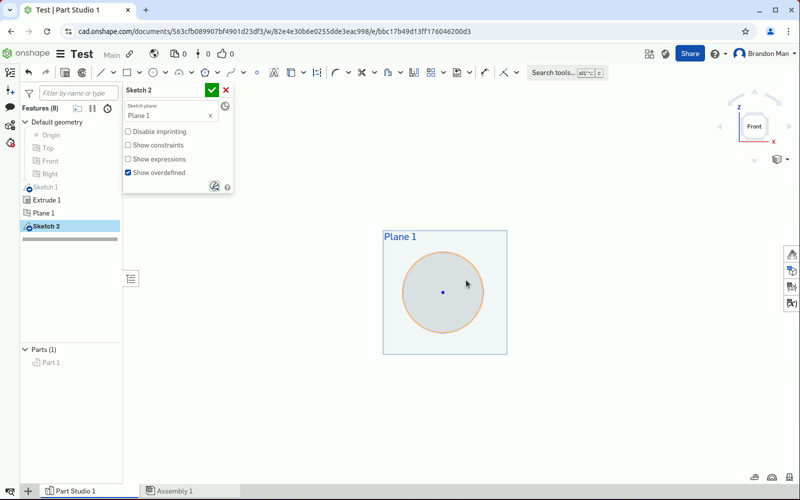
scroll(6)
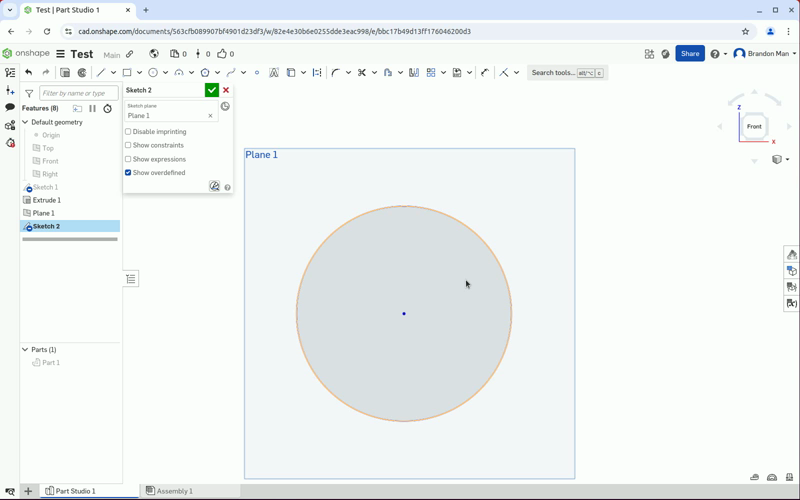
click(466, 279)
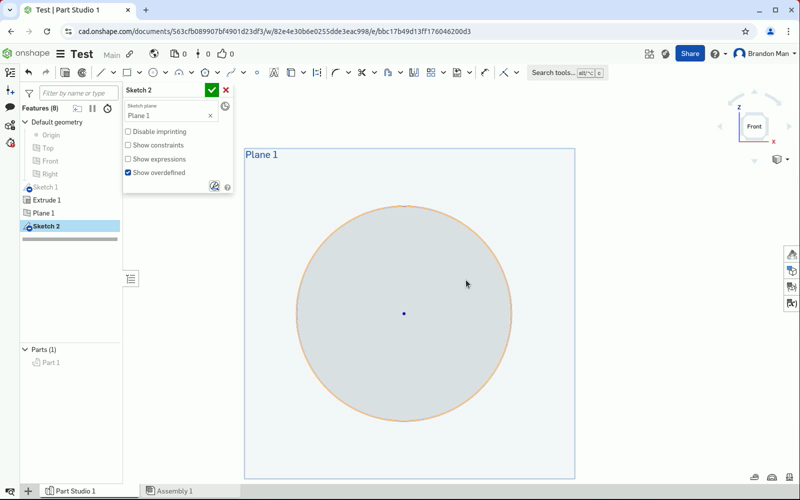
scroll(-6)
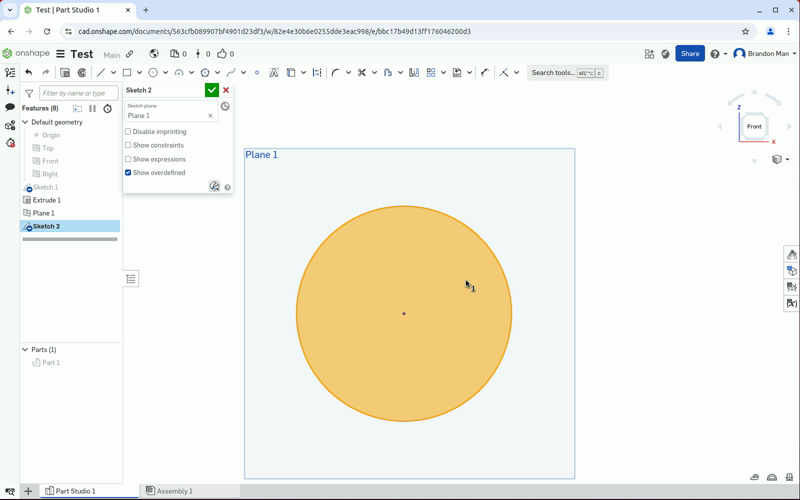
scroll(-6)
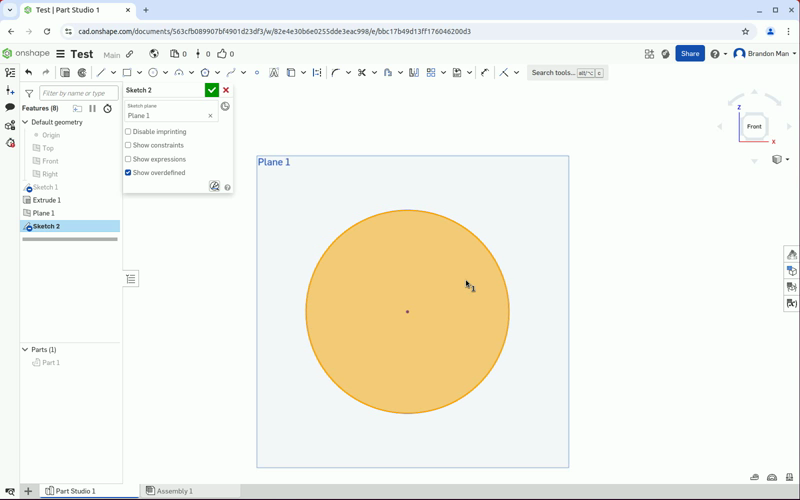
scroll(-6)
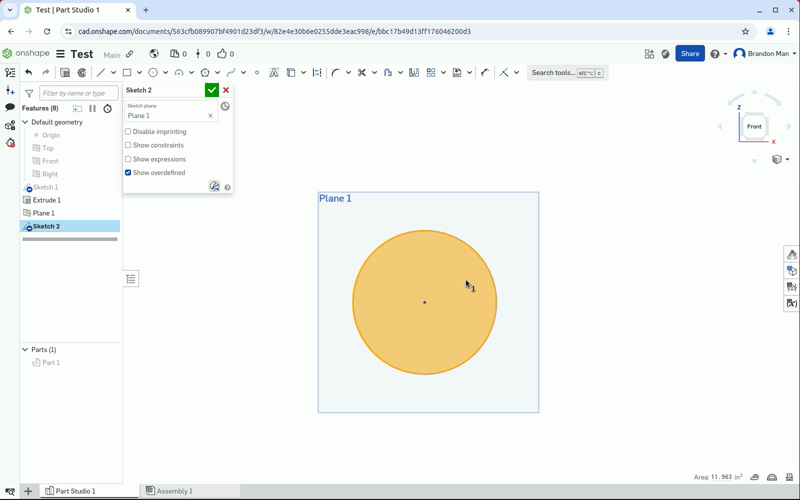
scroll(-6)
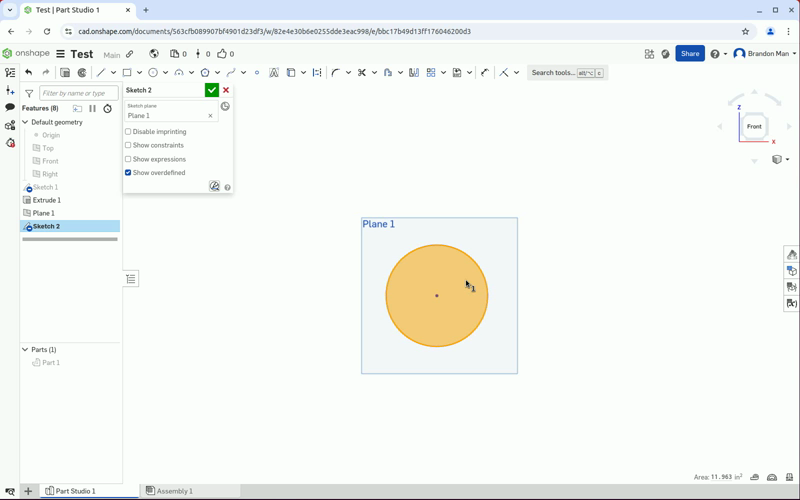
scroll(-6)
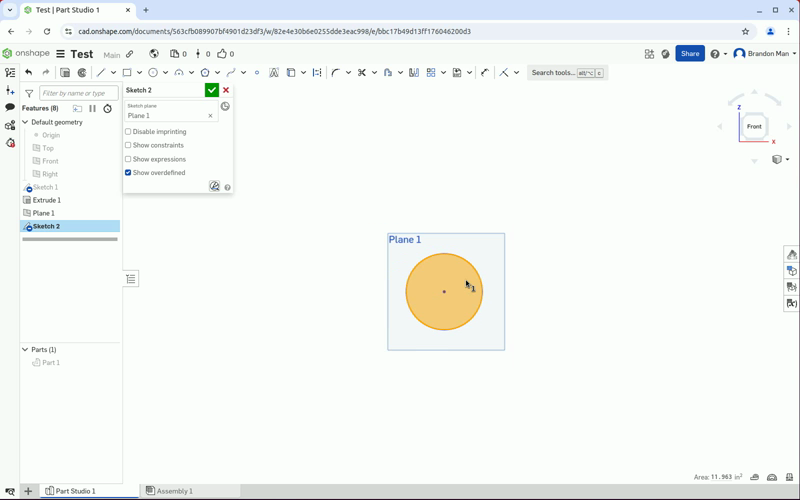
scroll(-6)
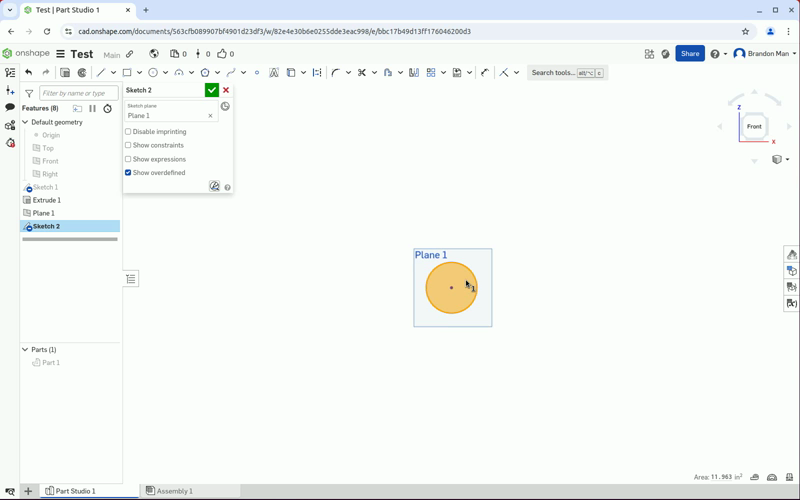
scroll(-6)
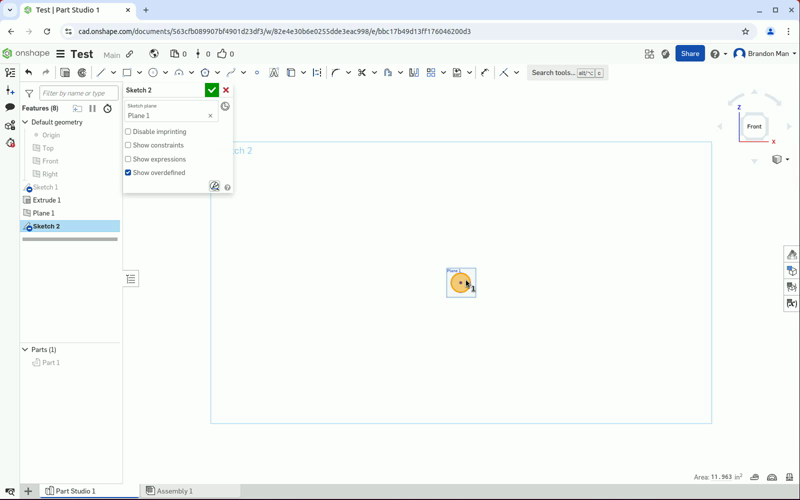
mouse_move(73, 352)
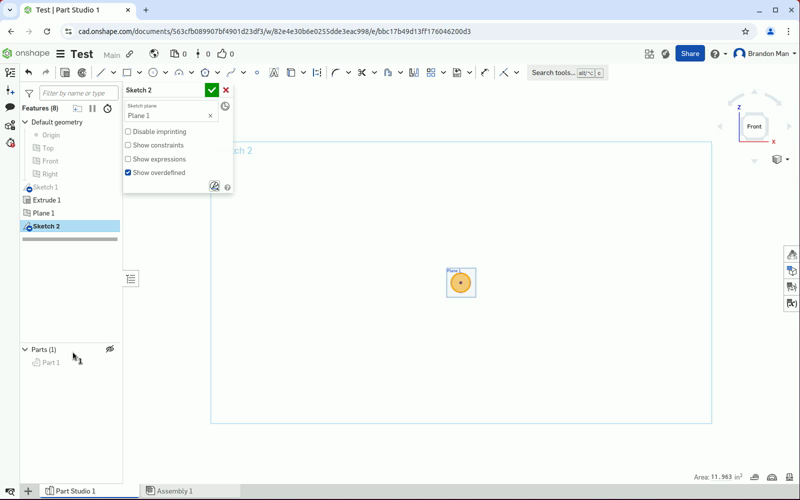
key(shift+y)
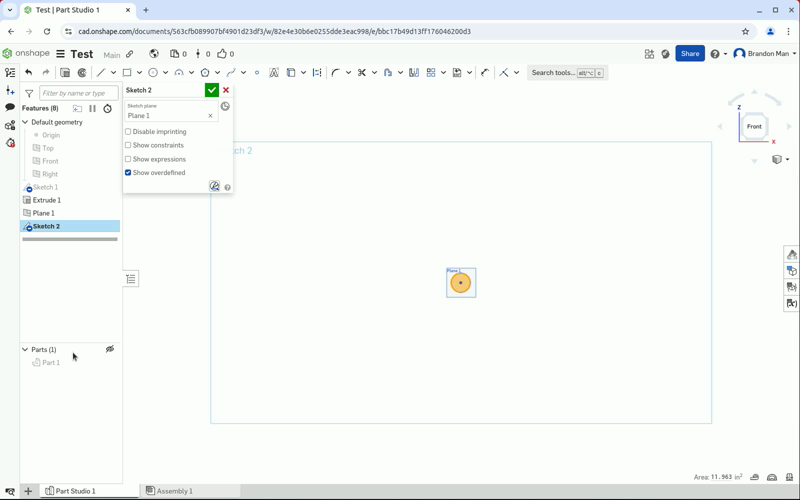
key(shift+e)
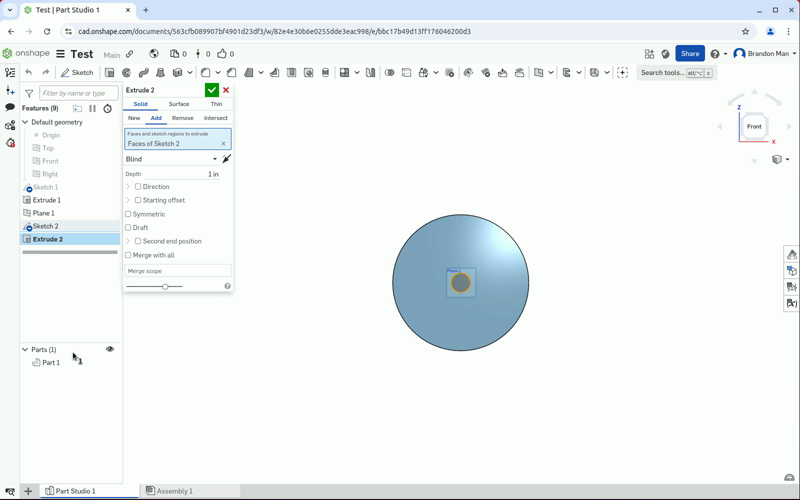
mouse_move(143, 106)
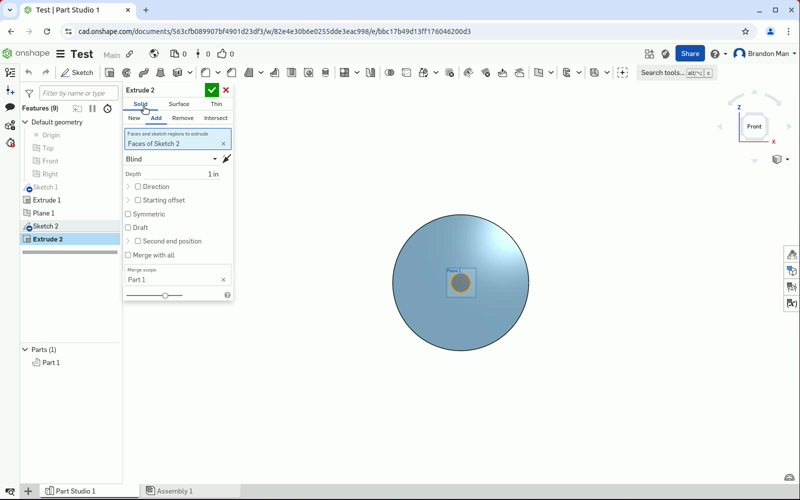
click(143, 106)
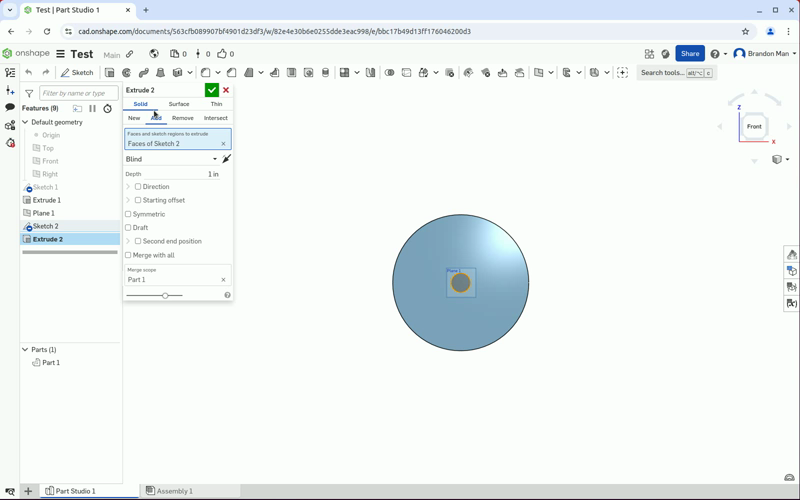
mouse_move(186, 120)
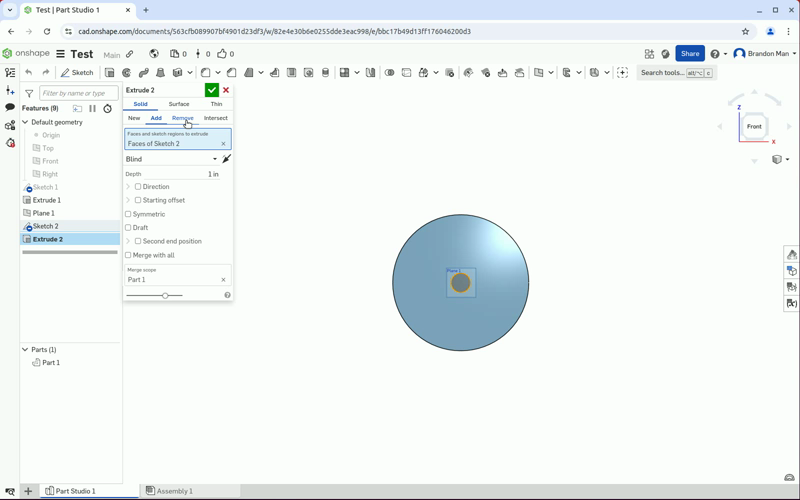
click(186, 120)
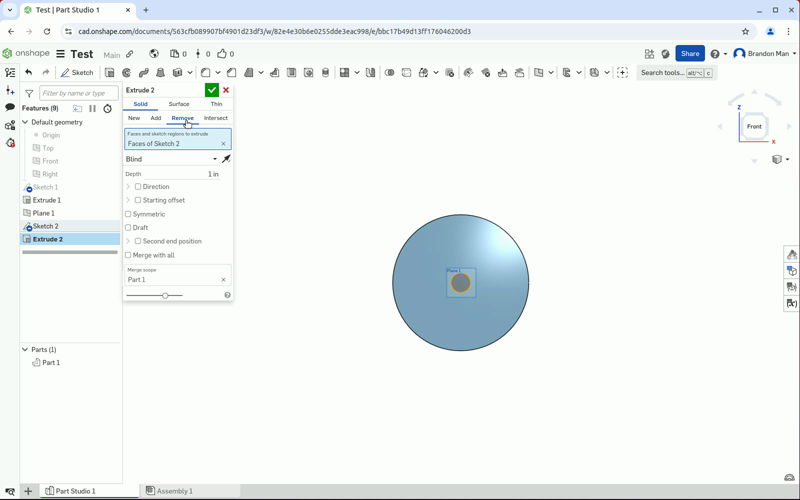
key(tab, 4)
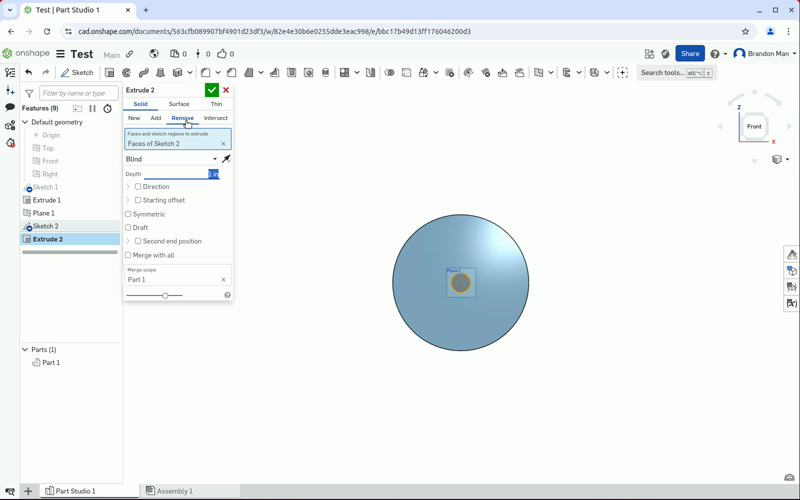
text(13.961)
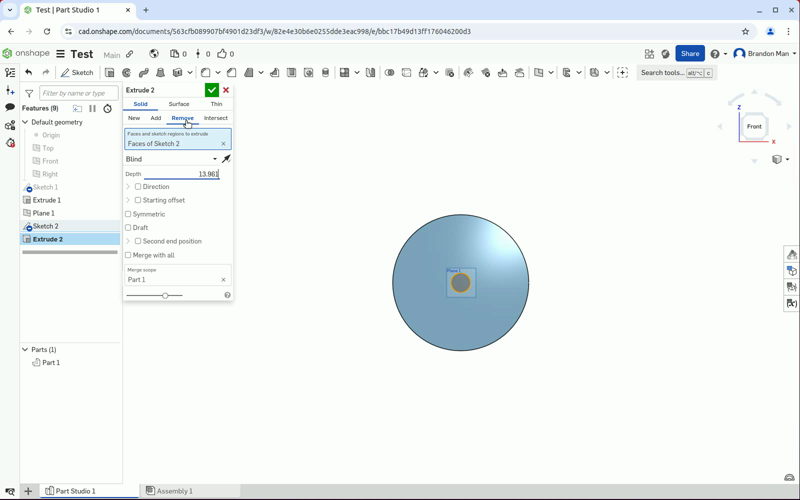
key(tab, 6)
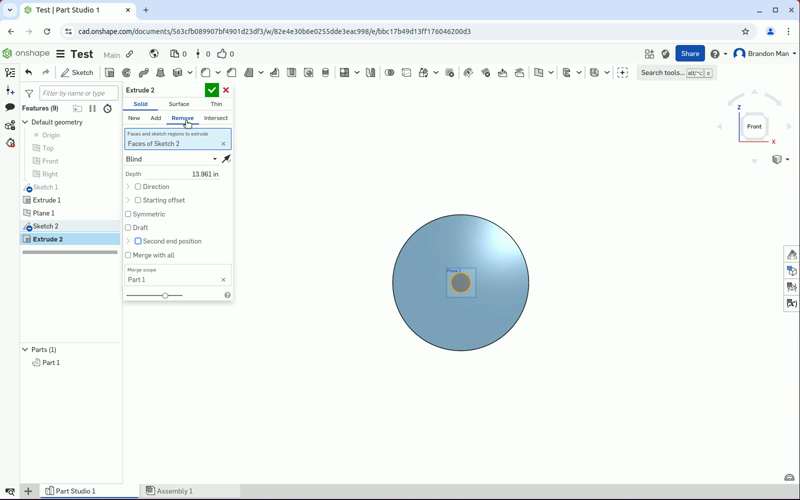
key(space)
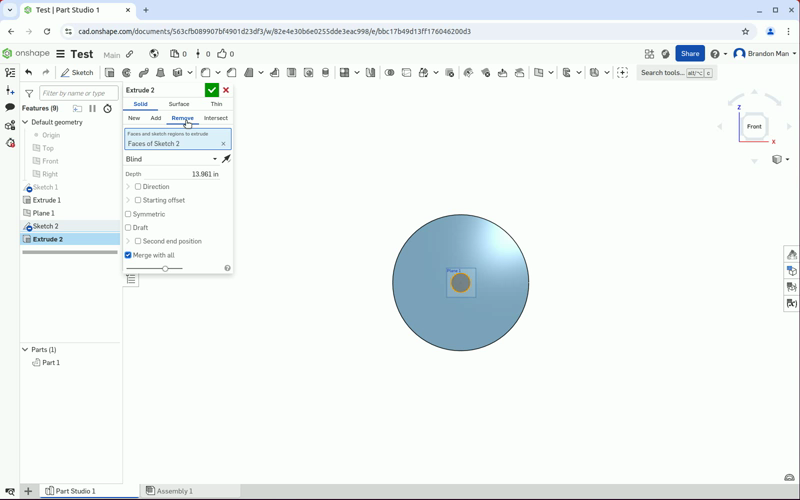
key(enter)
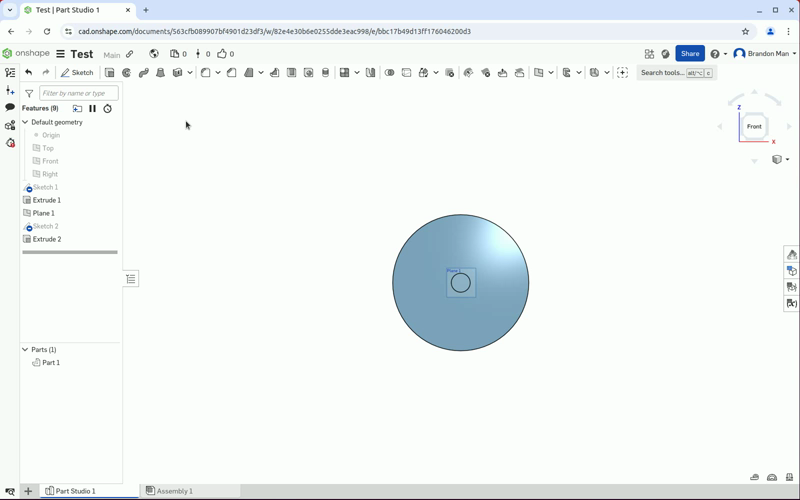
key(shift+h)
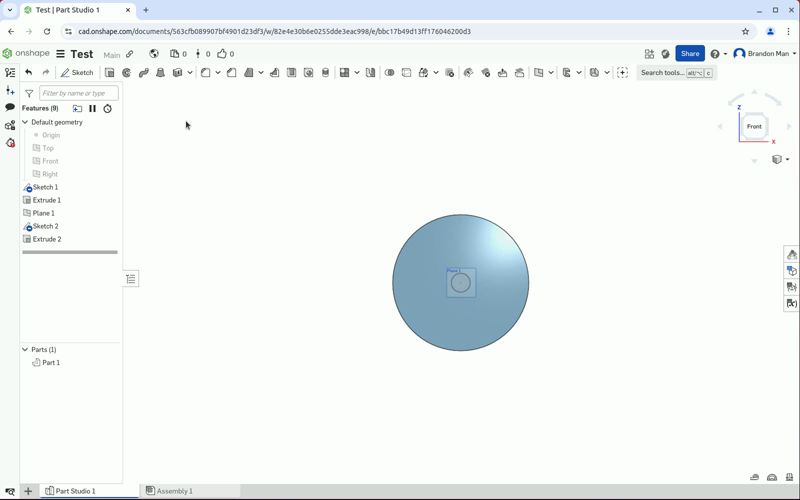
key(shift+h)
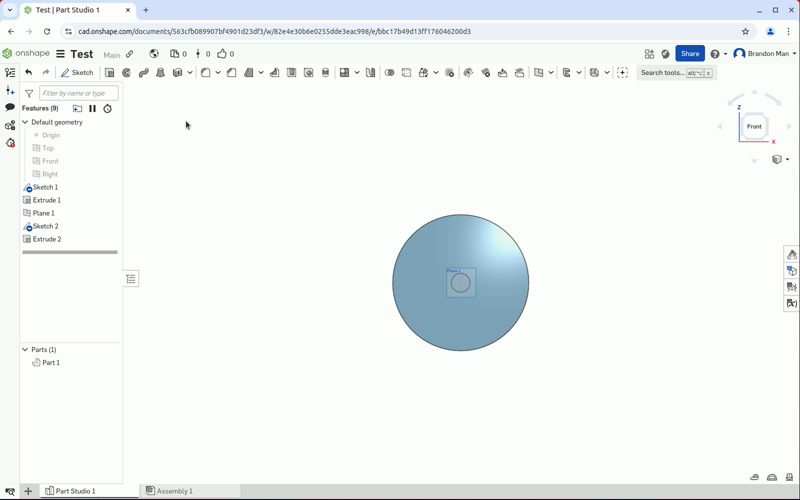
key(shift+7)
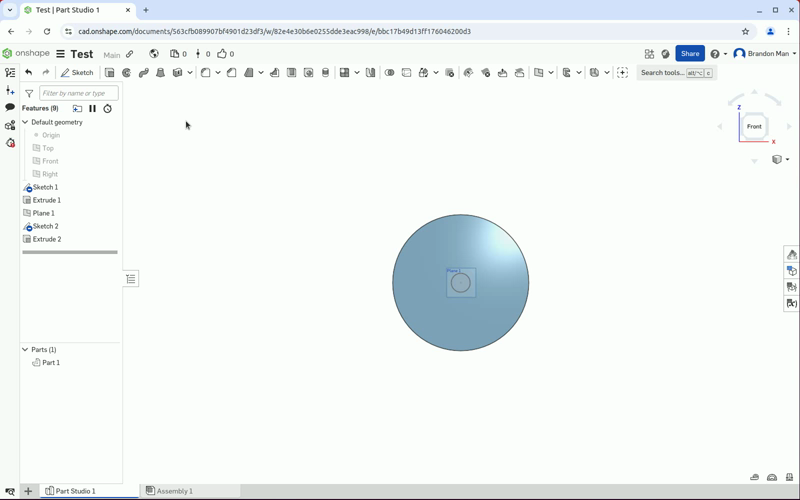
key(left, 2)
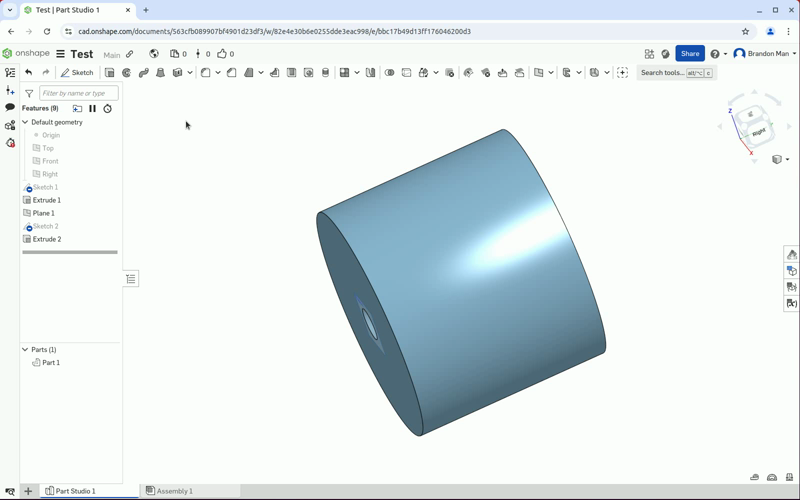
key(down, 2)
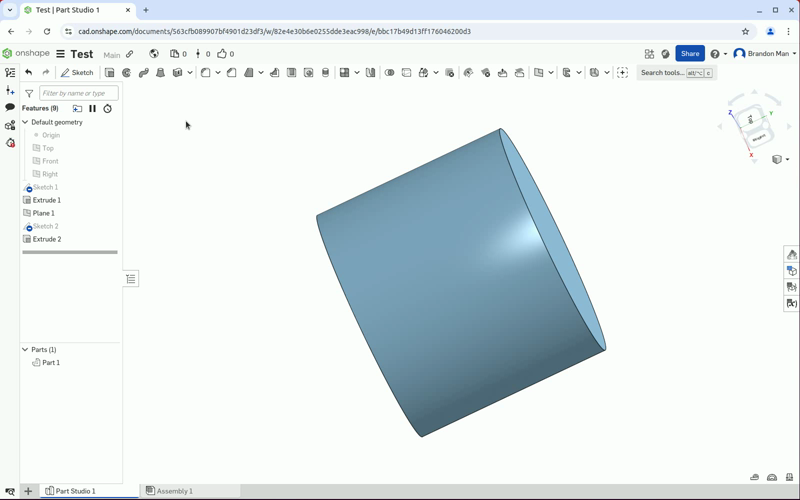
key(up, 2)
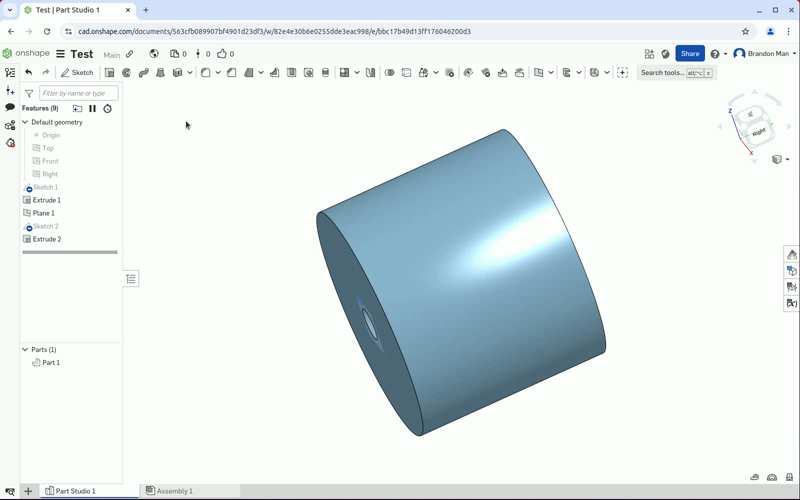
key(right, 2)
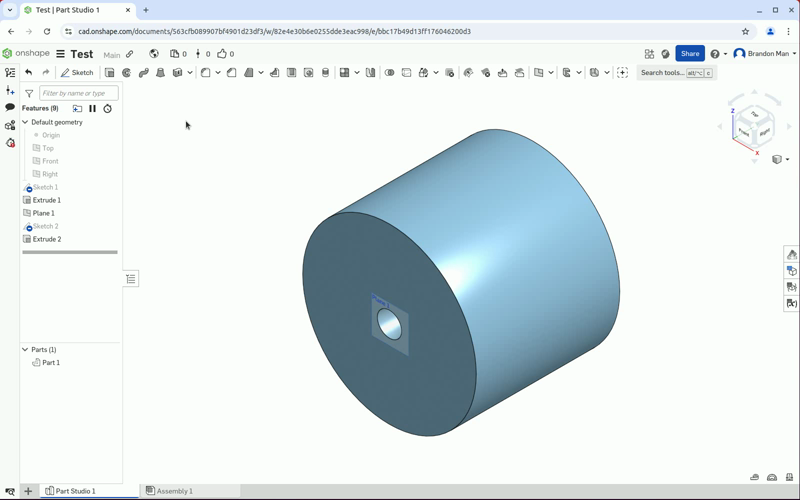
mouse_move(73, 189)
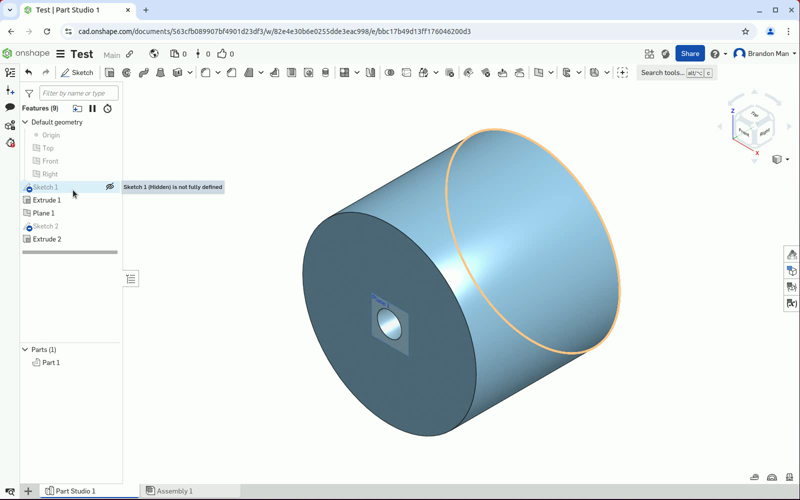
click(73, 189)